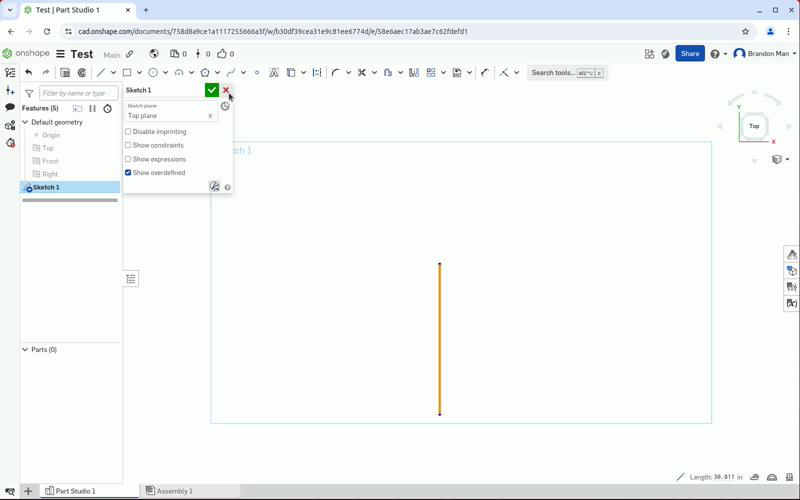
key(shift+h)
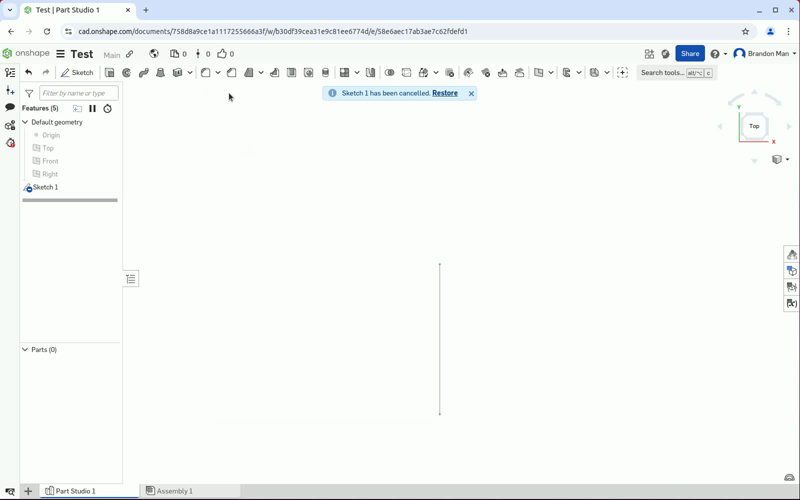
key(shift+s)
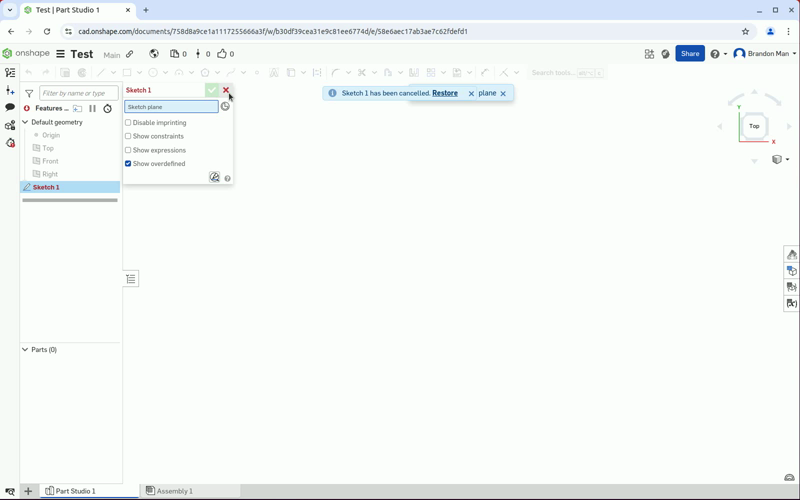
mouse_move(73, 150)
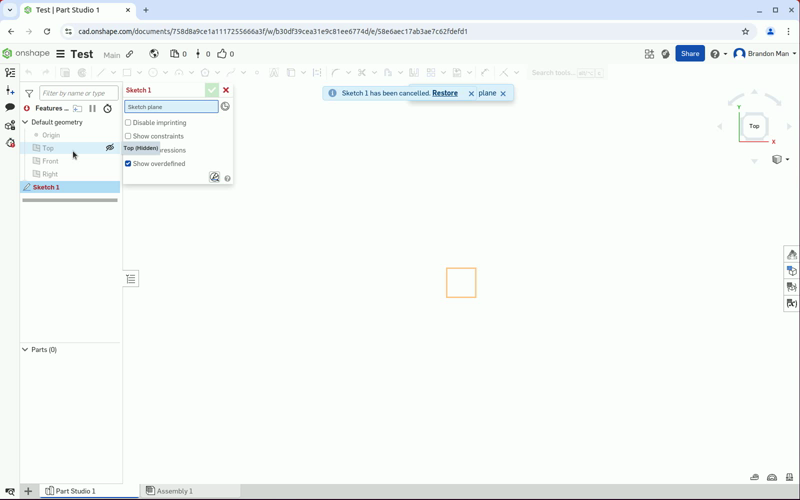
click(73, 150)
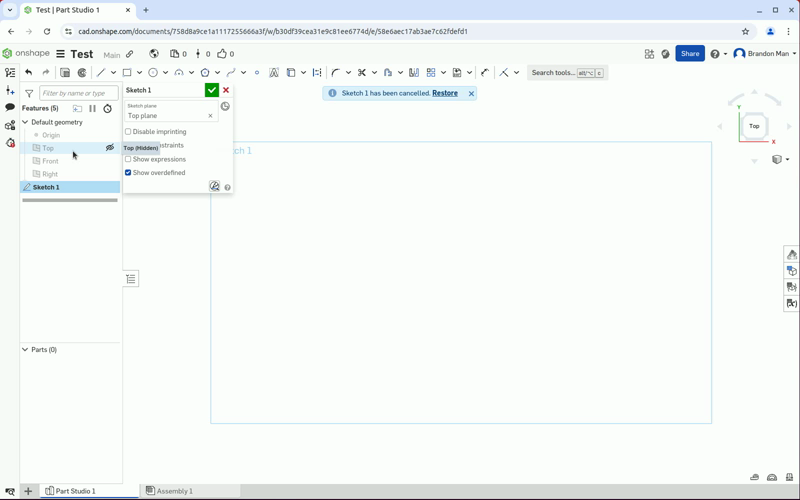
mouse_move(73, 352)
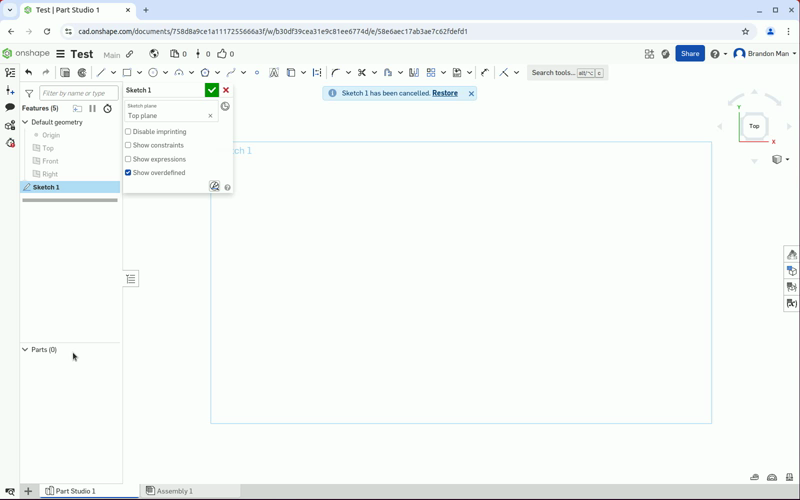
key(y)
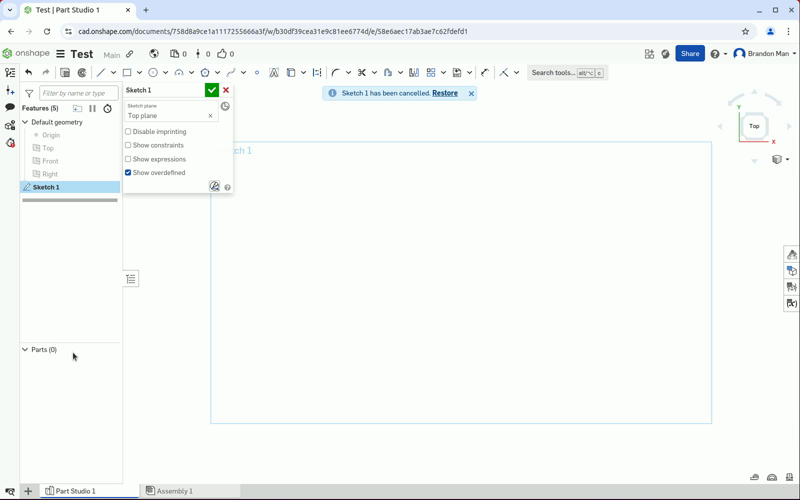
key(l)
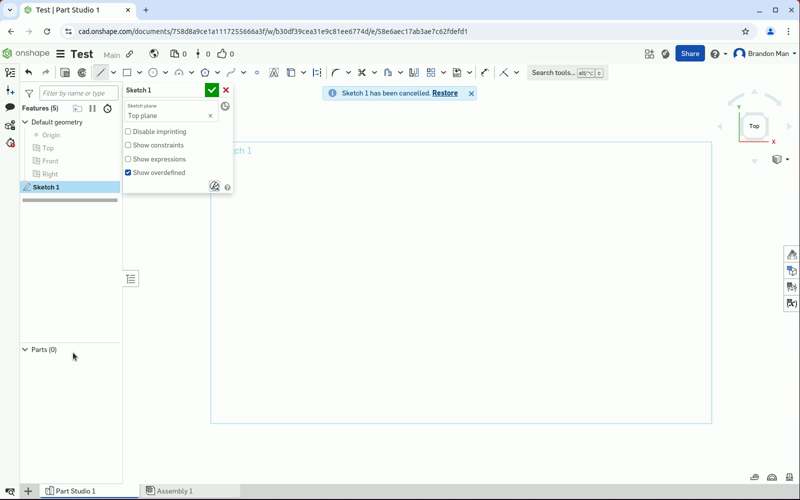
key_down(shift)
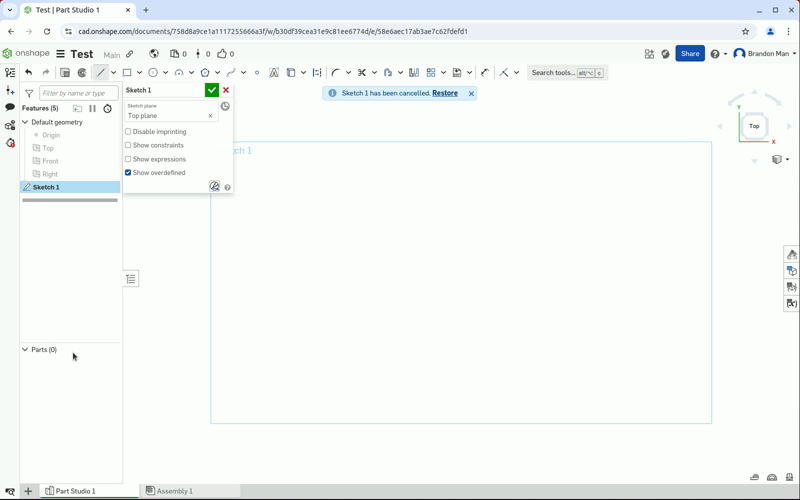
mouse_move(348, 395)
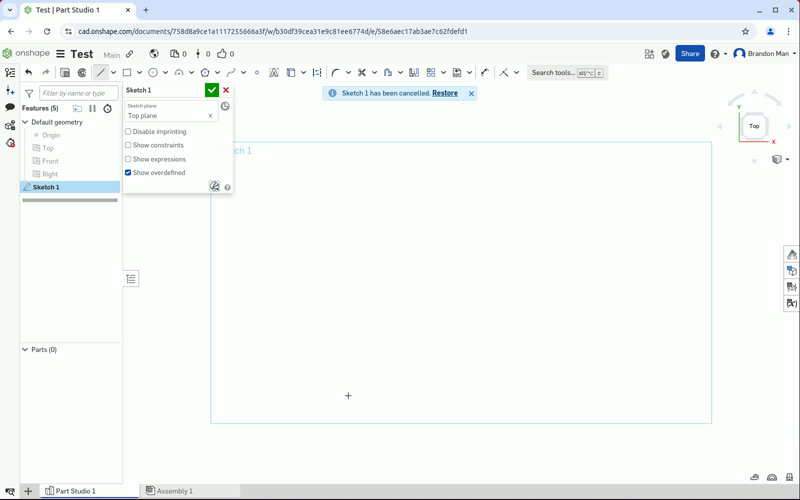
click(348, 395)
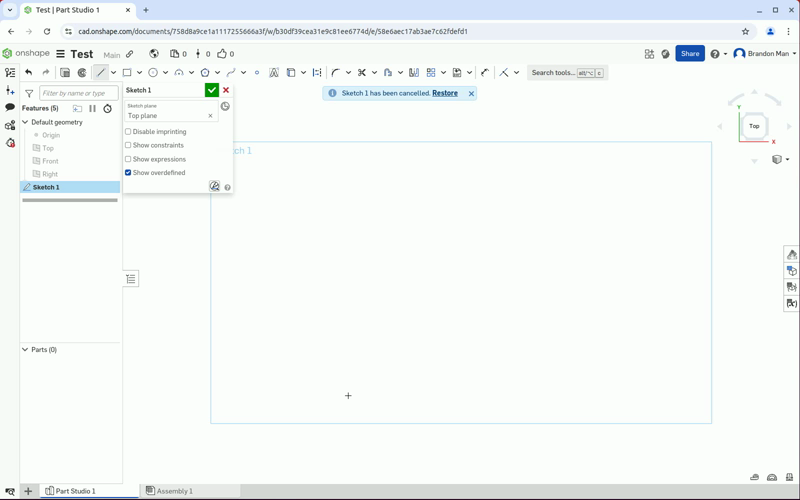
key_up(shift)
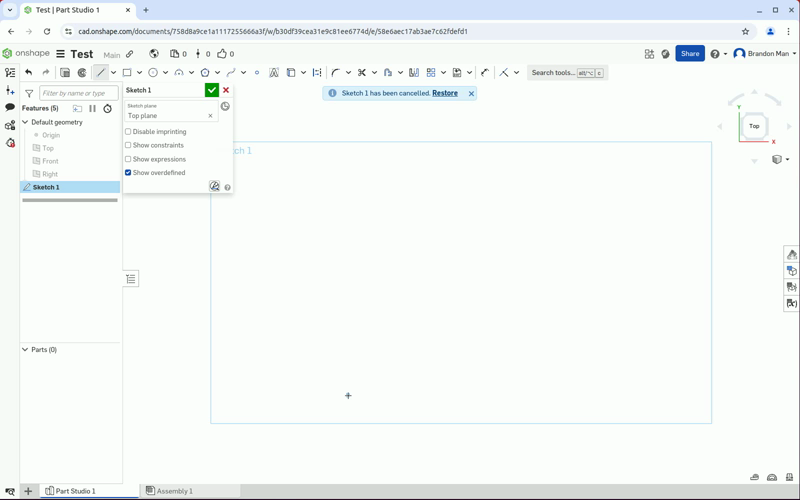
key_down(shift)
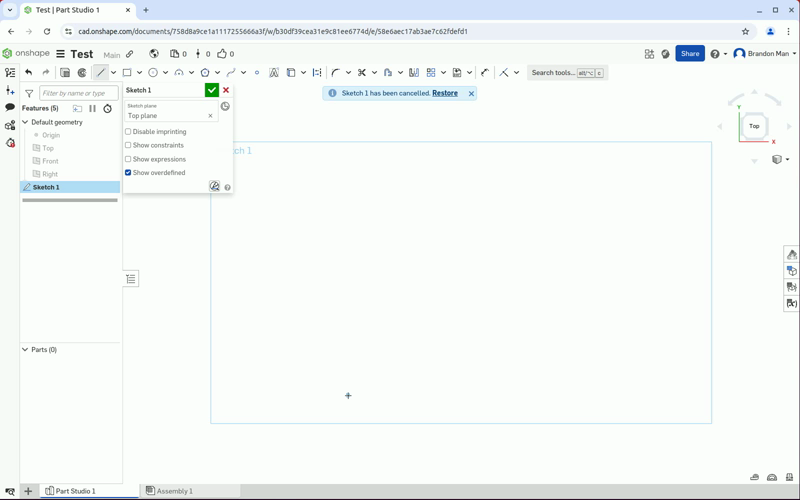
mouse_move(572, 395)
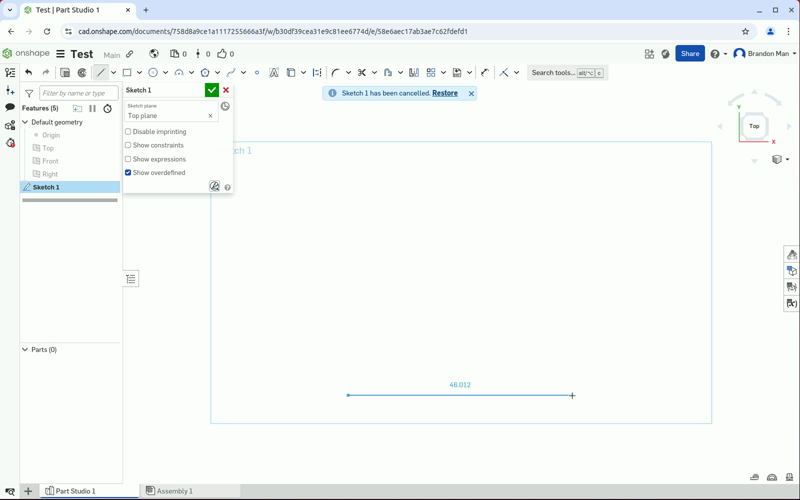
click(572, 395)
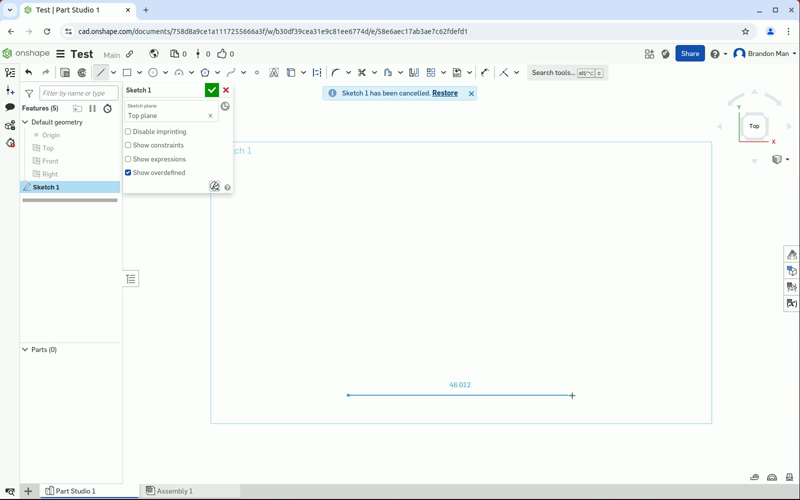
key_up(shift)
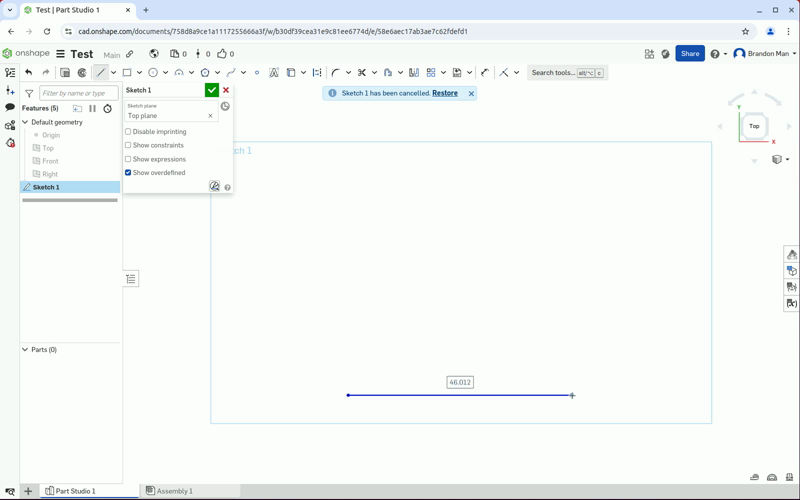
key_down(shift)
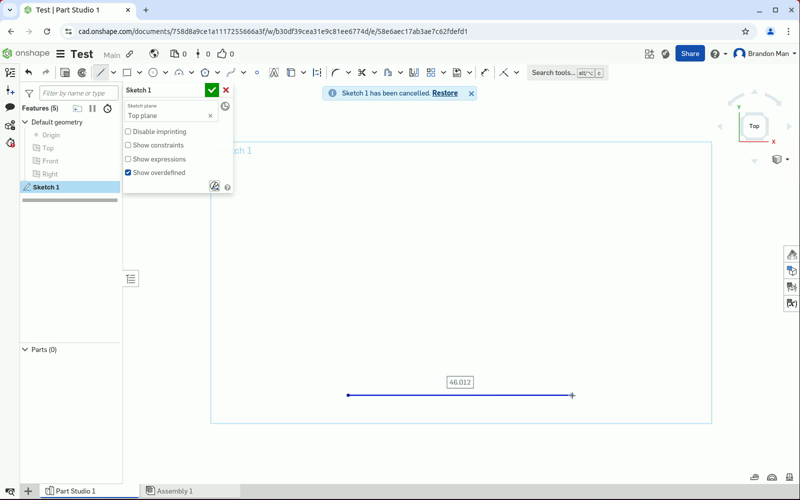
mouse_move(572, 171)
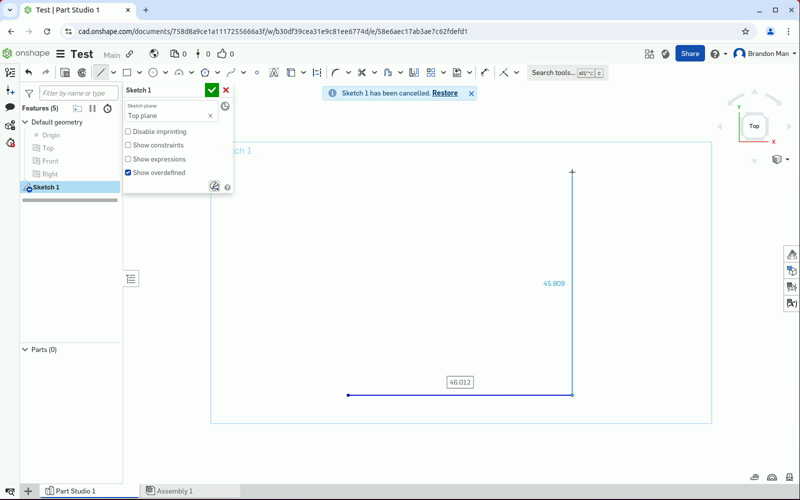
click(572, 171)
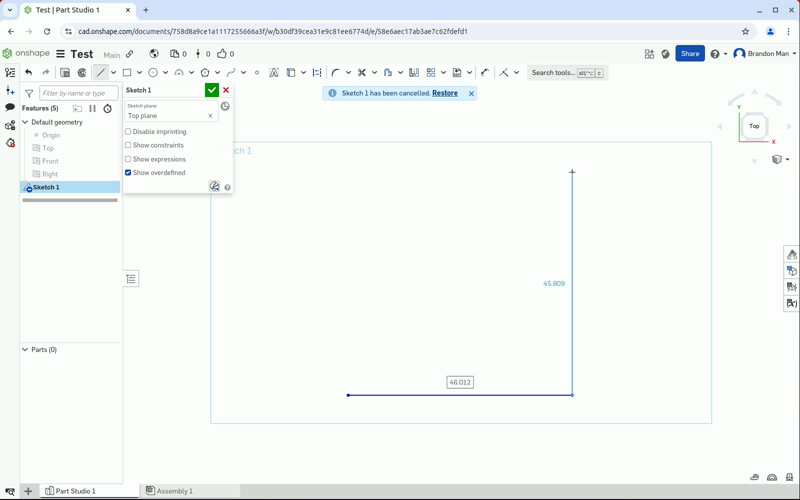
key_up(shift)
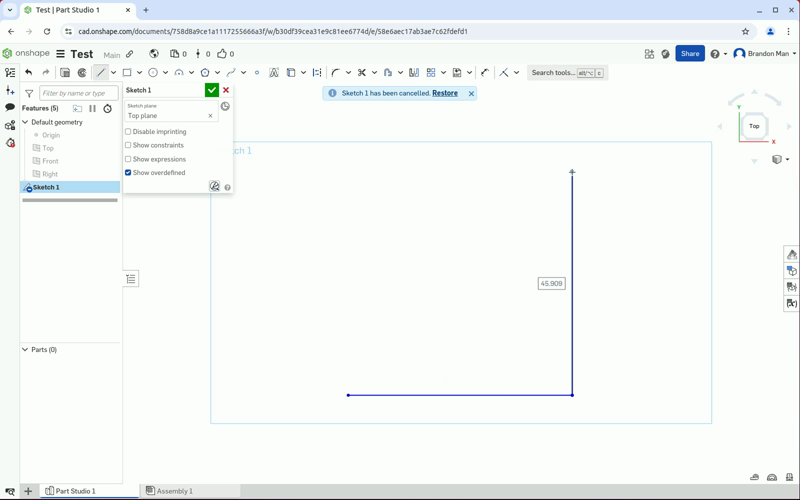
key_down(shift)
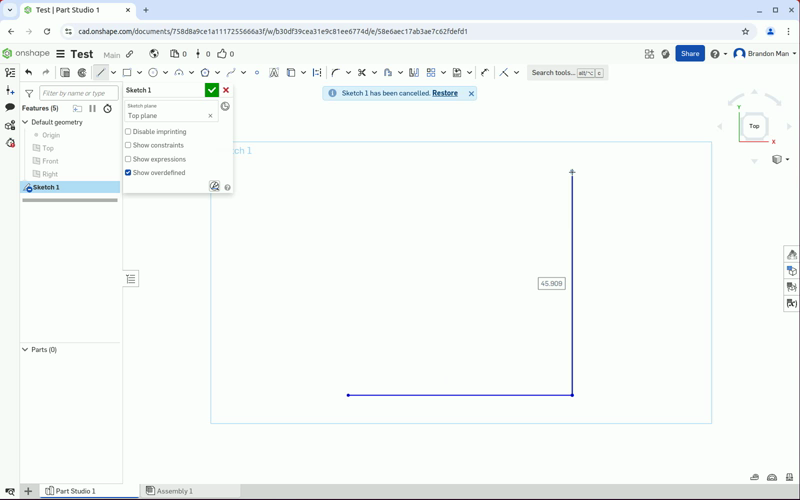
mouse_move(348, 171)
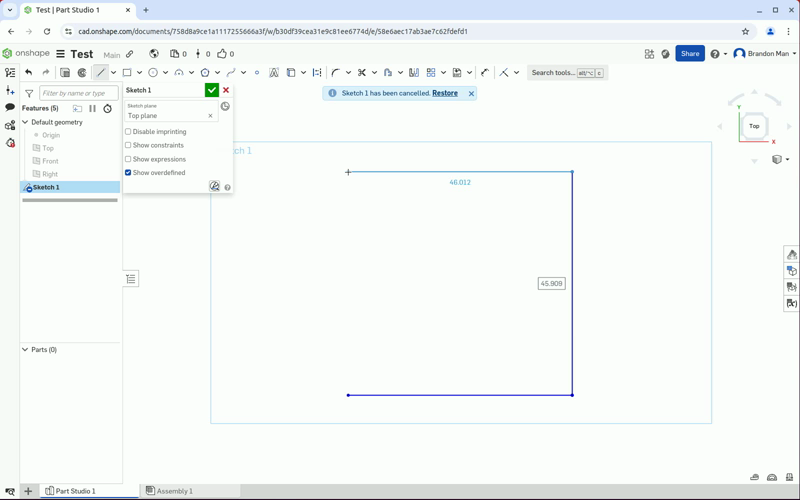
click(348, 171)
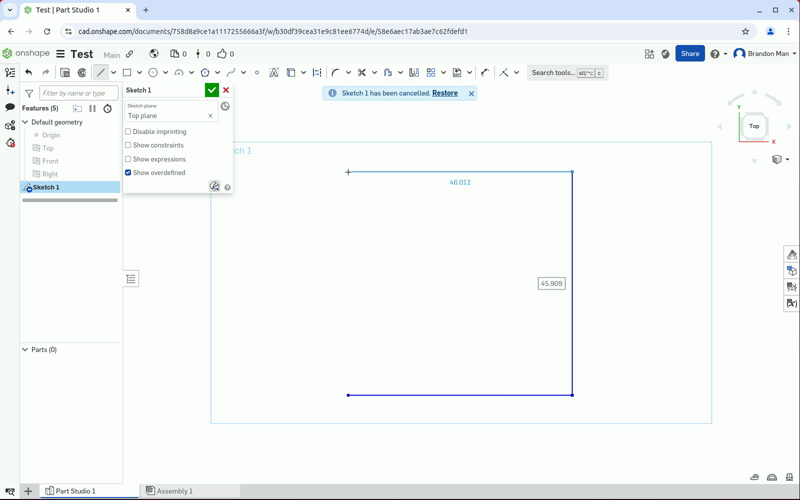
key_up(shift)
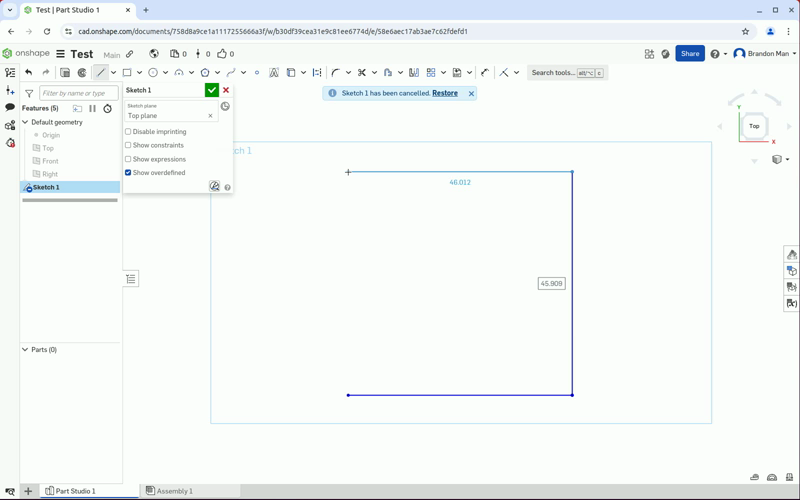
key_down(shift)
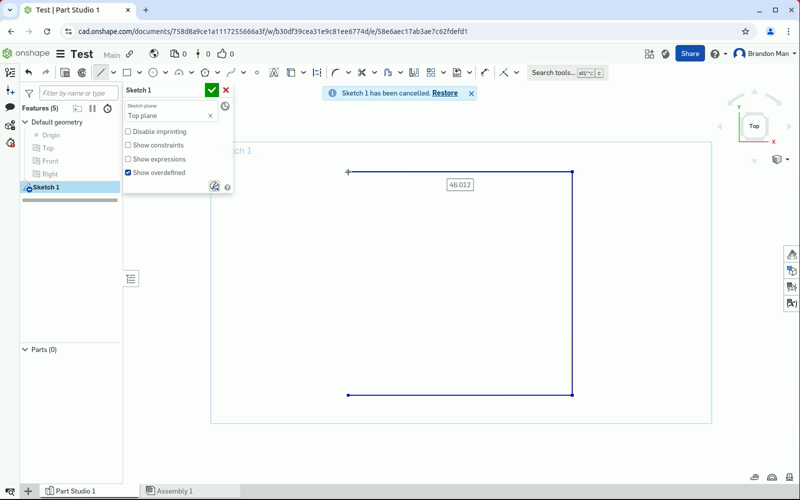
mouse_move(348, 395)
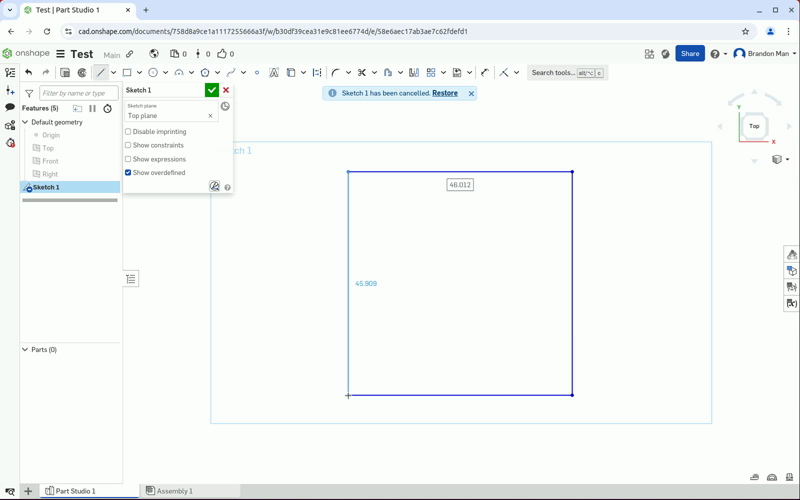
key_up(shift)
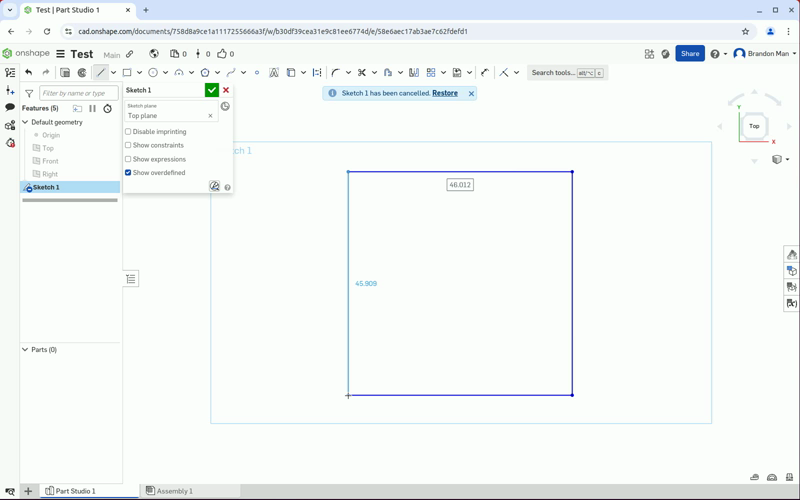
click(348, 395)
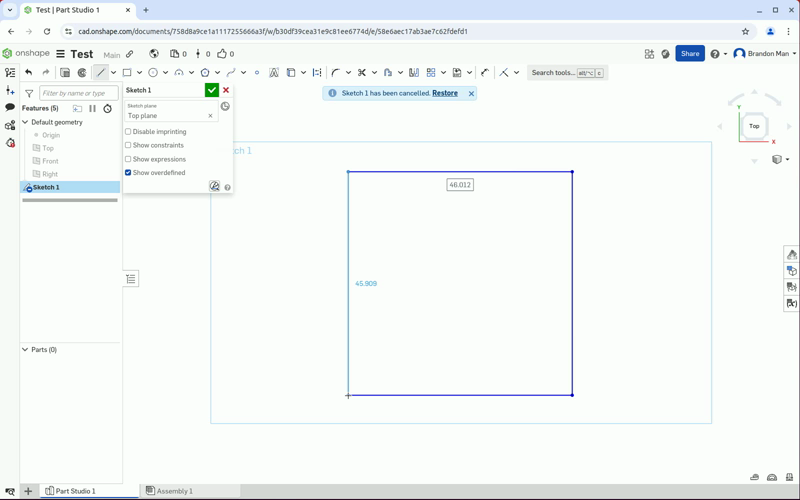
key(esc)
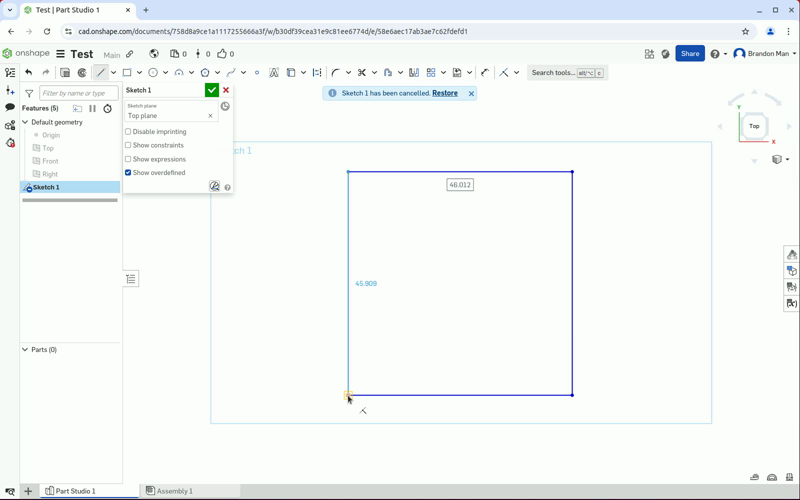
mouse_move(404, 299)
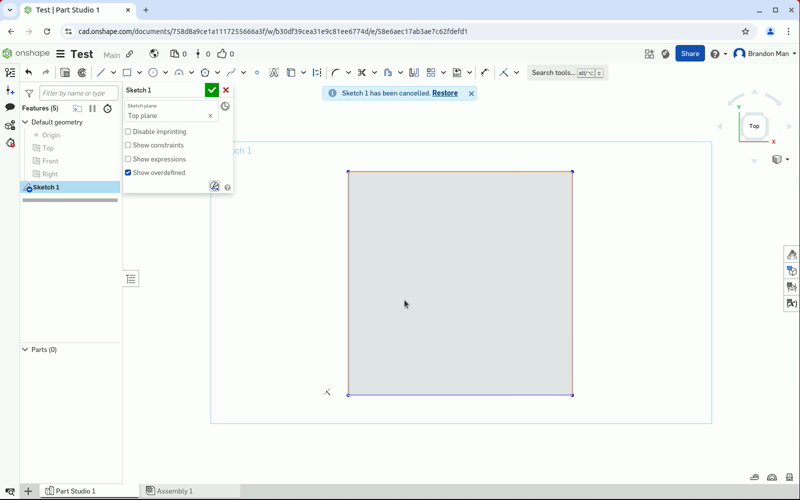
click(404, 299)
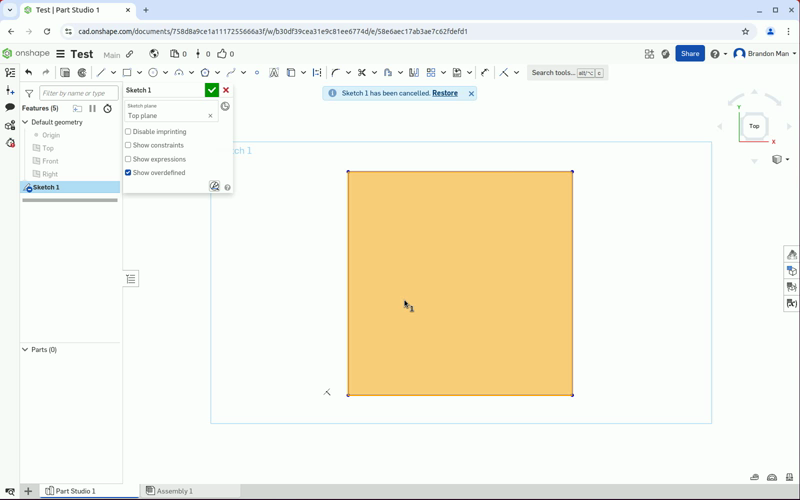
mouse_move(73, 352)
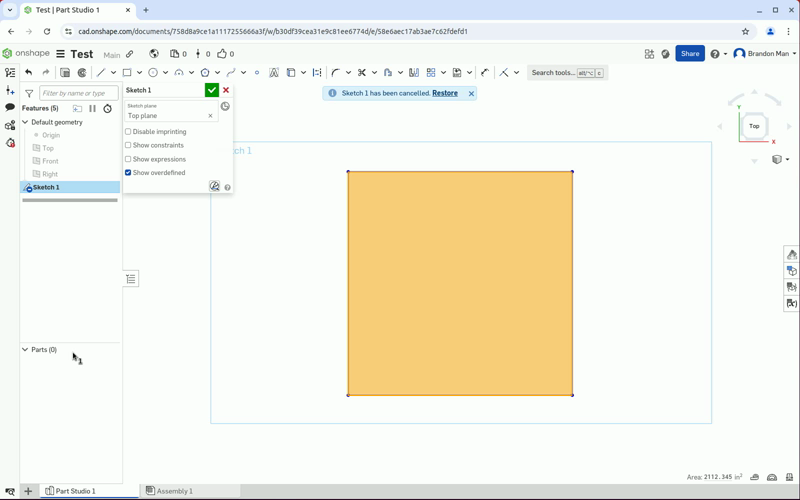
key(shift+y)
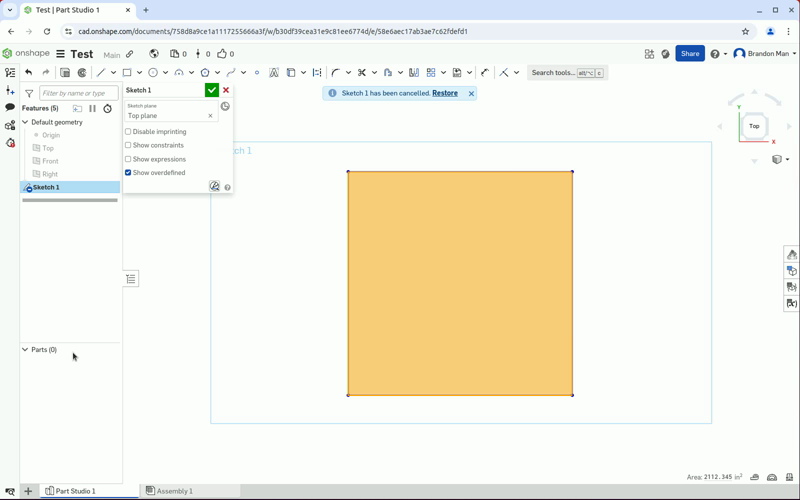
key(shift+e)
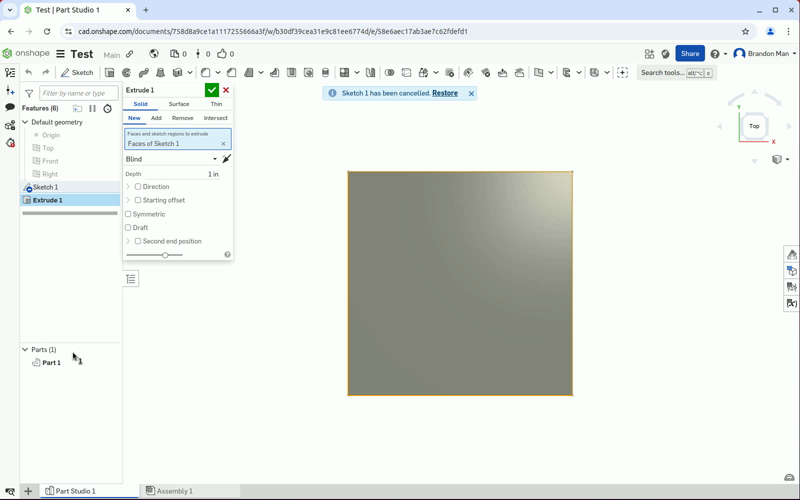
mouse_move(143, 106)
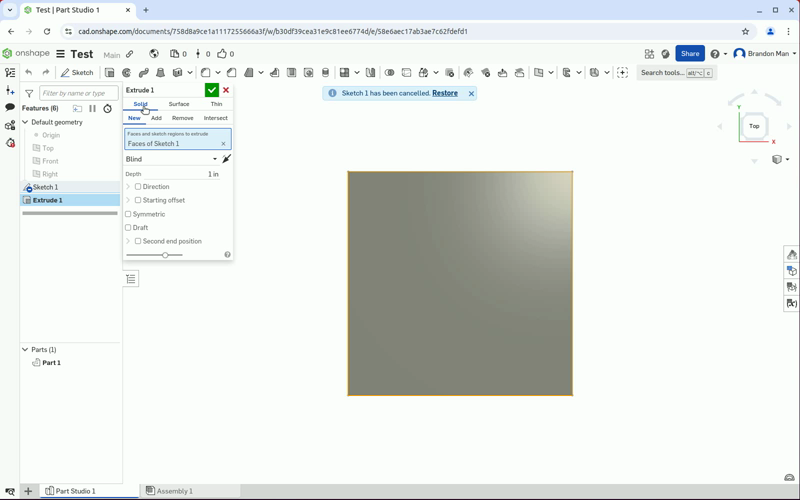
click(143, 106)
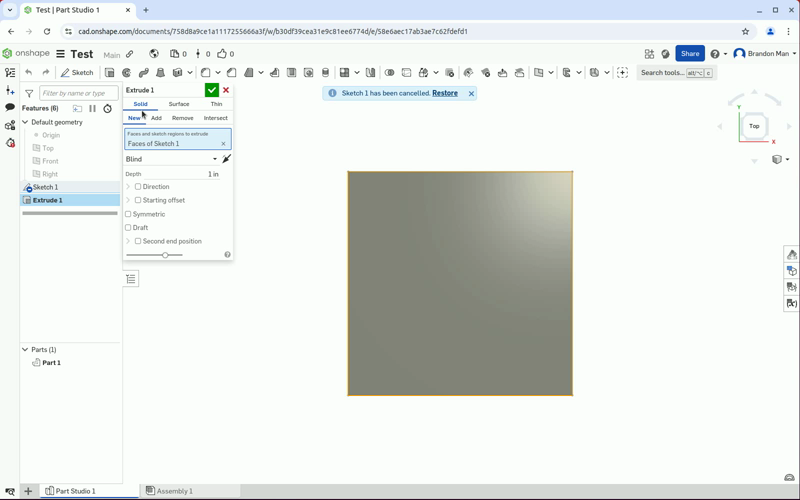
mouse_move(137, 120)
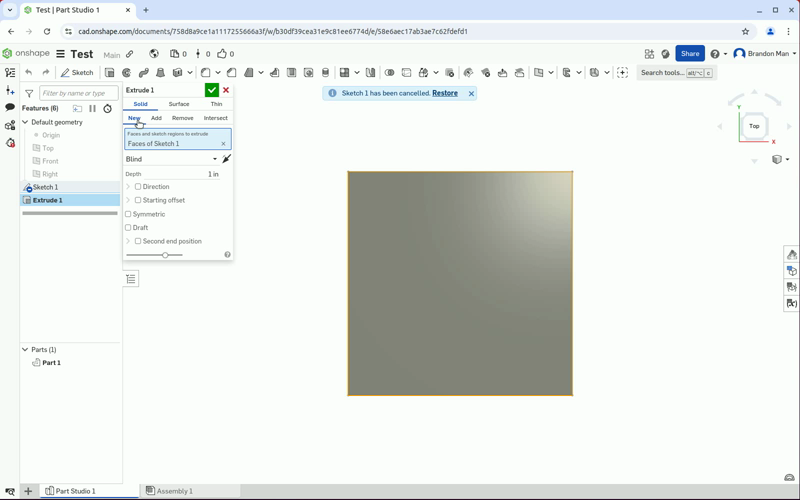
click(137, 120)
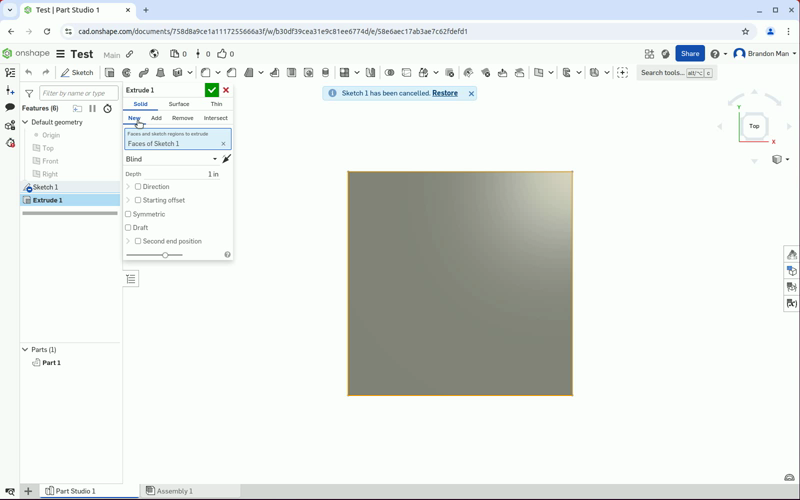
key(tab, 4)
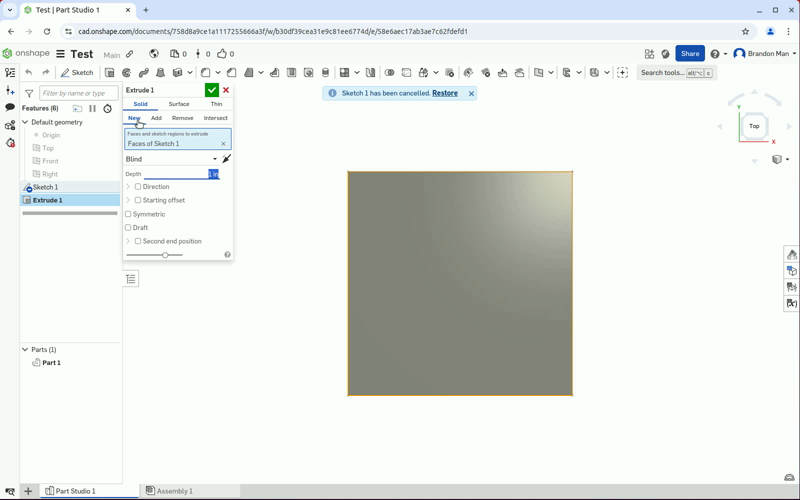
text(16.609)
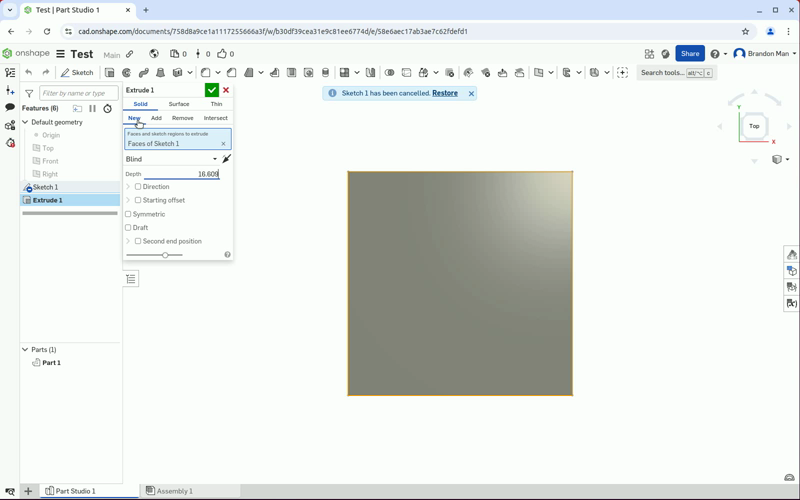
key(enter)
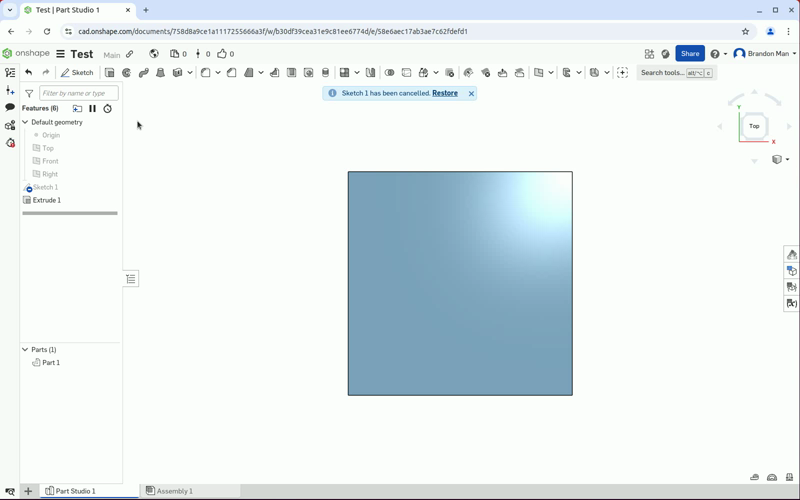
key(shift+h)
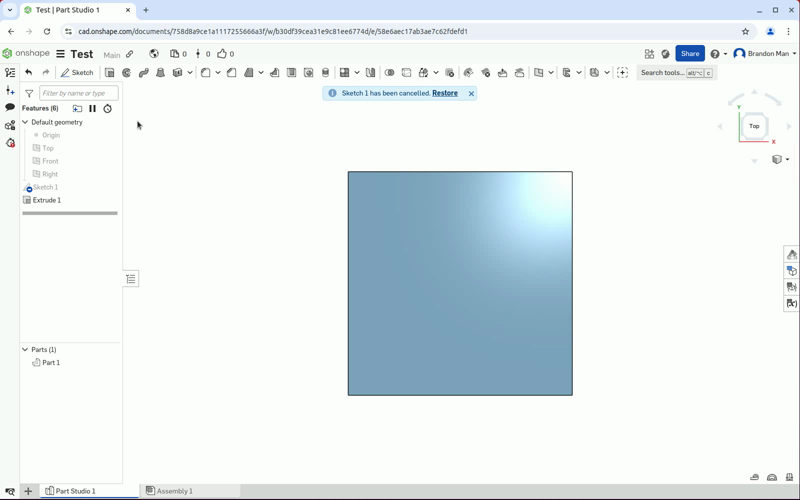
key(shift+h)
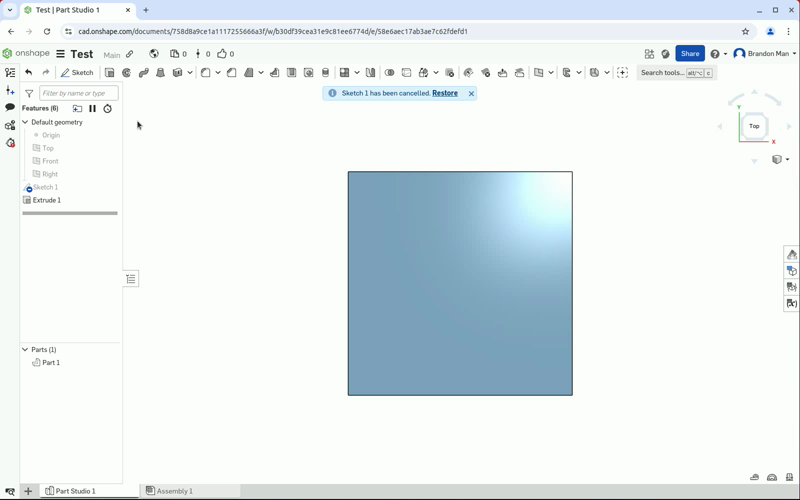
mouse_move(73, 189)
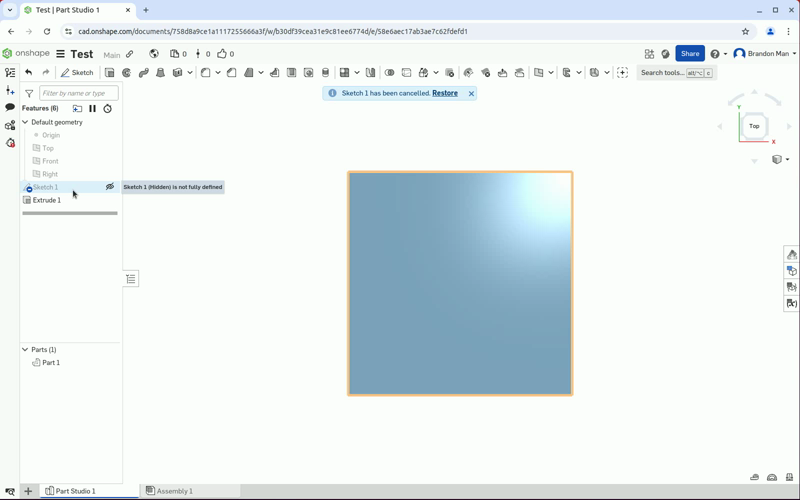
click(73, 189)
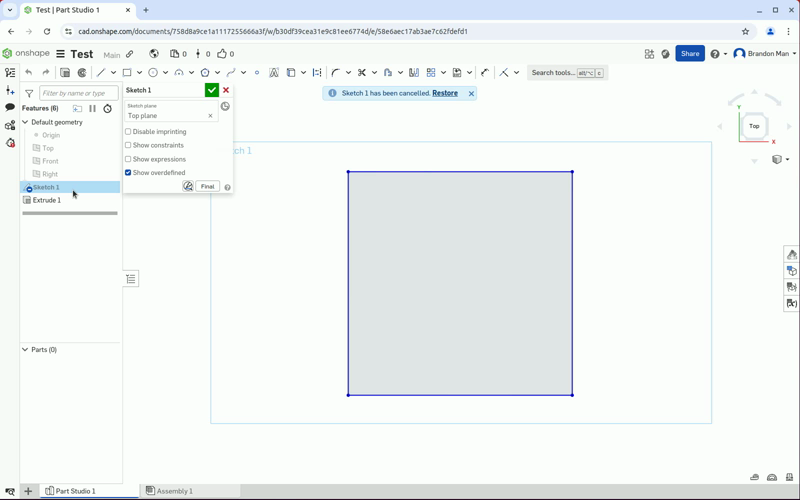
mouse_move(229, 92)
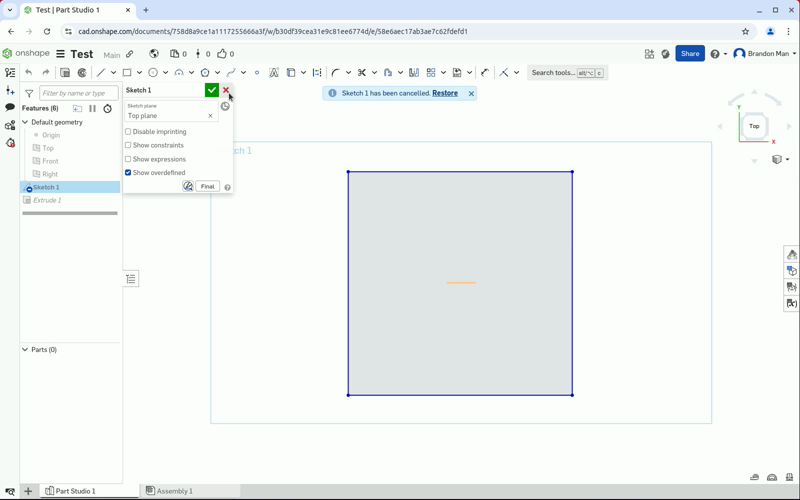
click(229, 92)
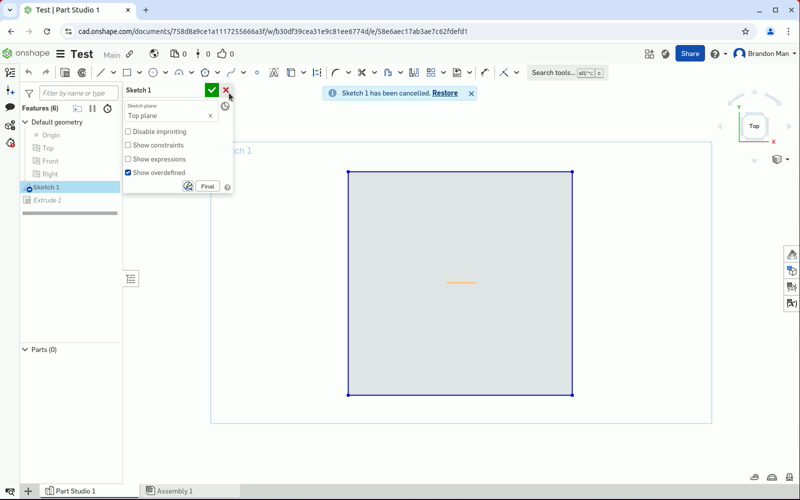
key(shift+s)
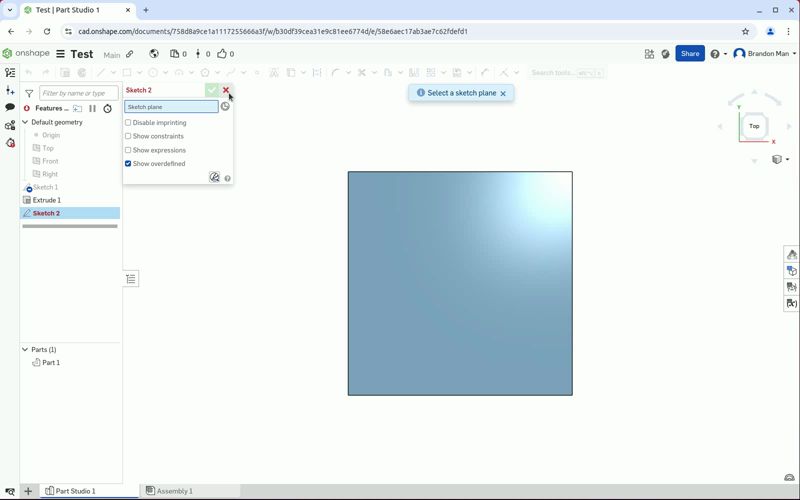
mouse_move(73, 150)
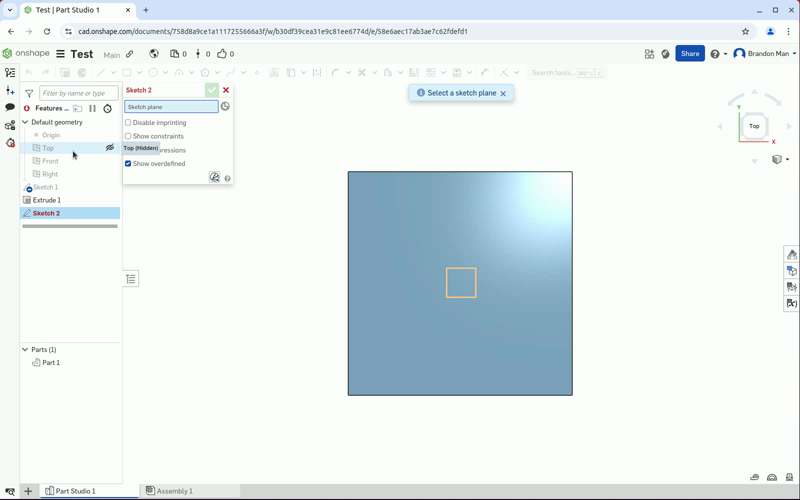
click(73, 150)
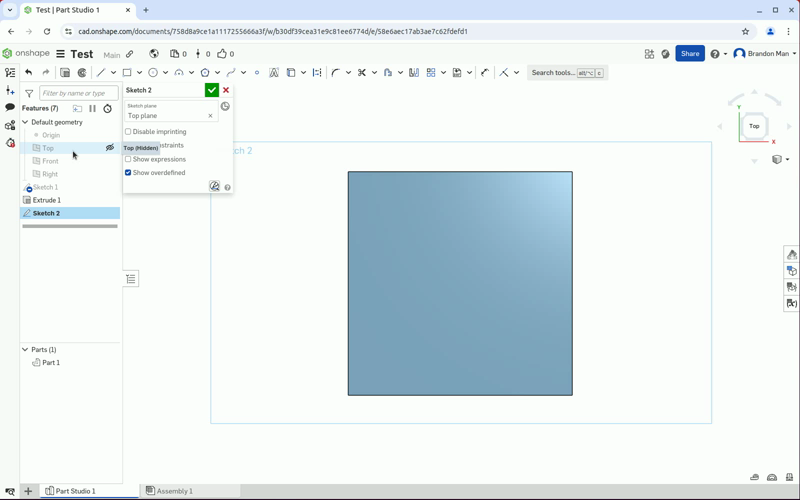
mouse_move(73, 352)
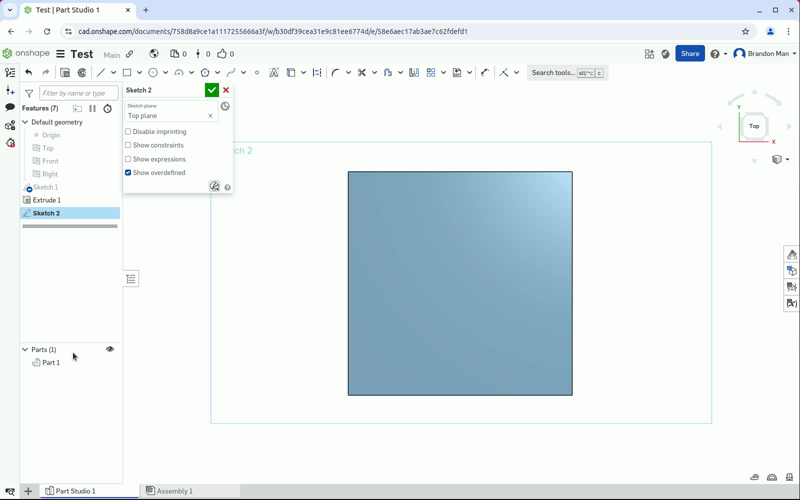
key(y)
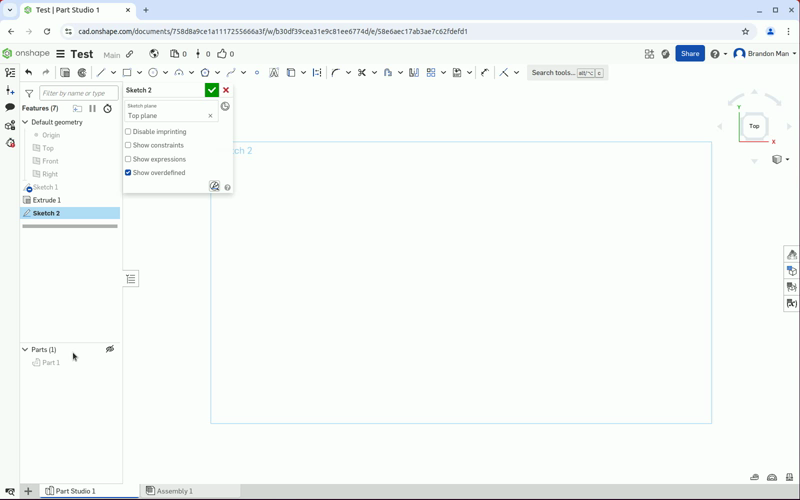
key(l)
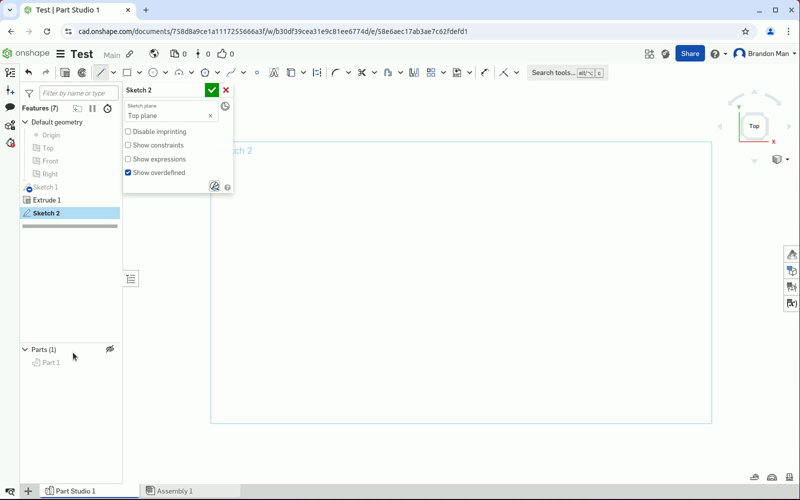
key_down(shift)
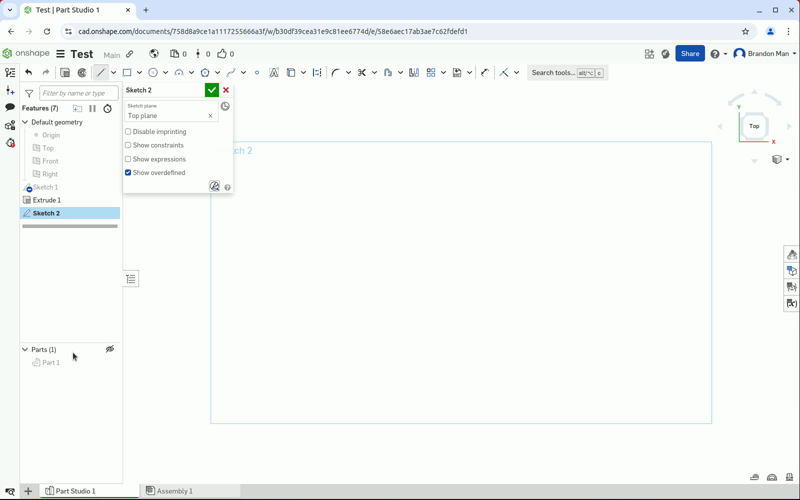
mouse_move(356, 387)
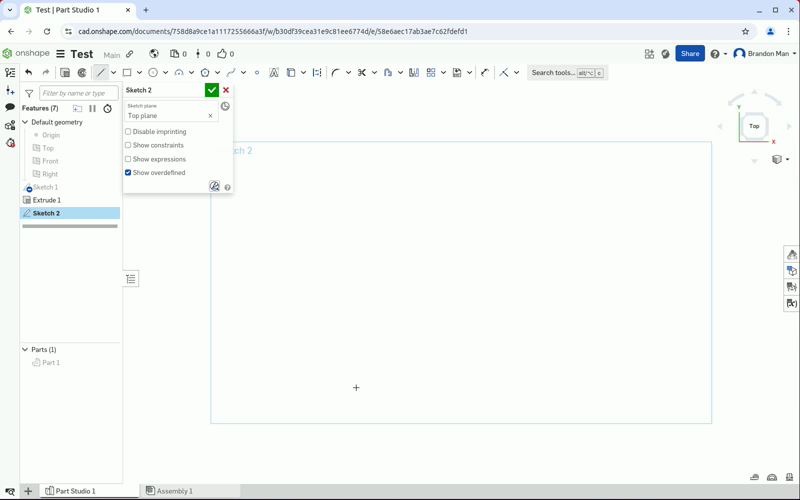
click(356, 387)
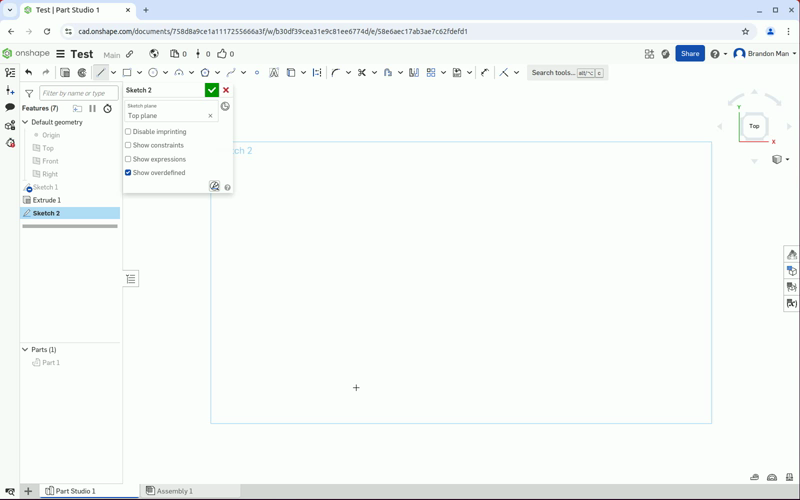
key_up(shift)
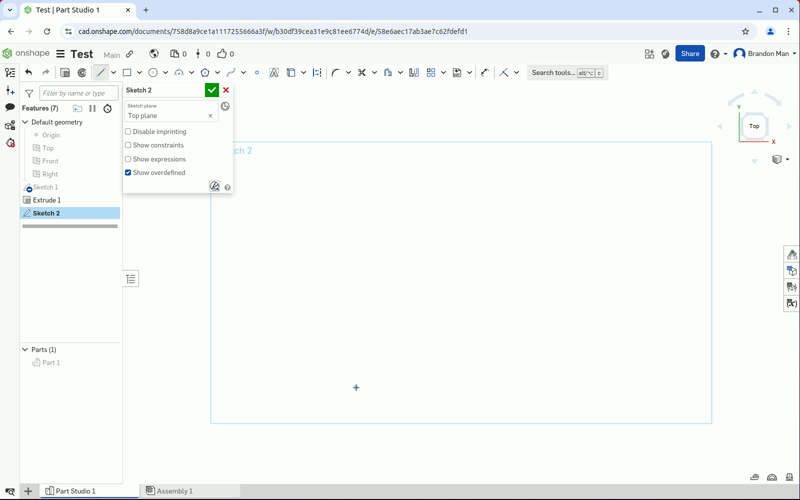
key_down(shift)
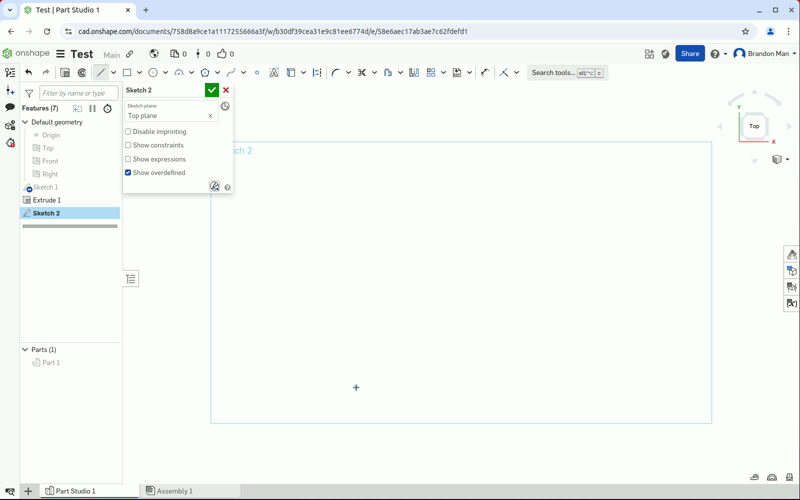
mouse_move(564, 387)
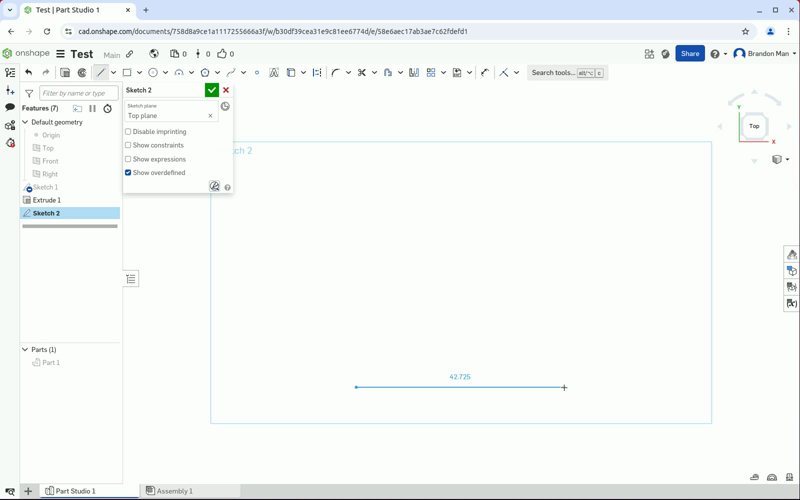
click(564, 387)
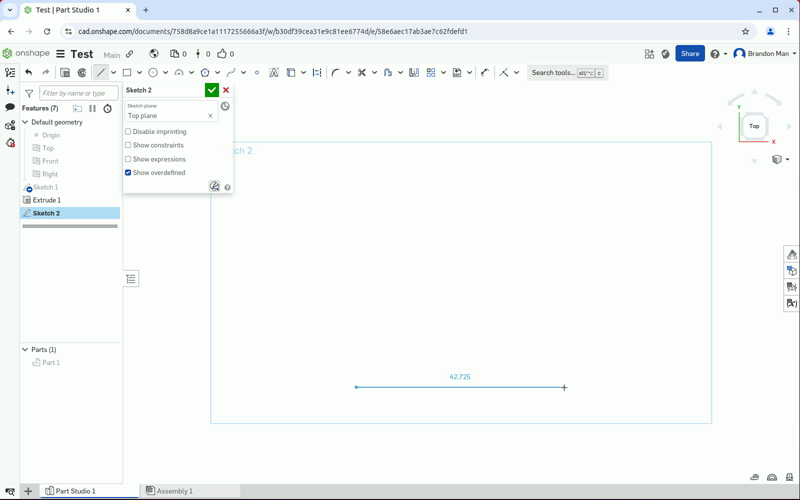
key_up(shift)
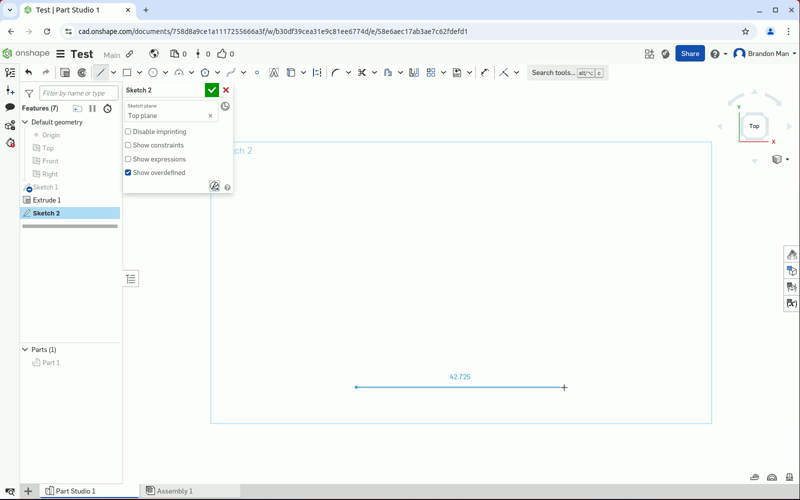
key_down(shift)
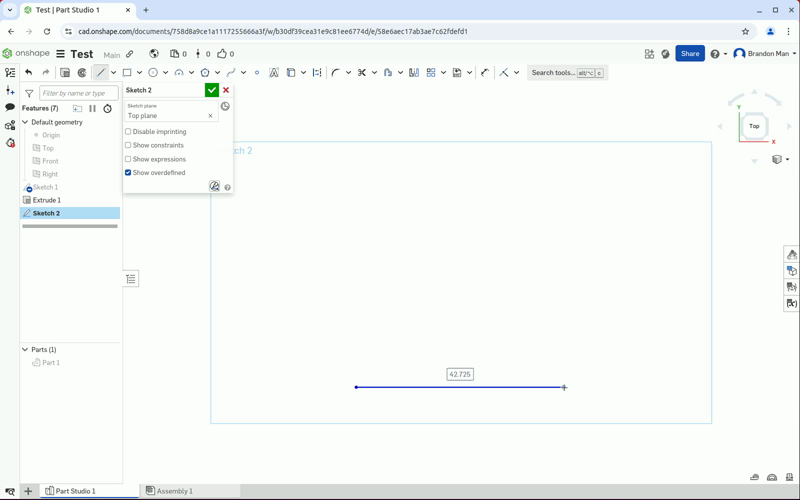
mouse_move(564, 179)
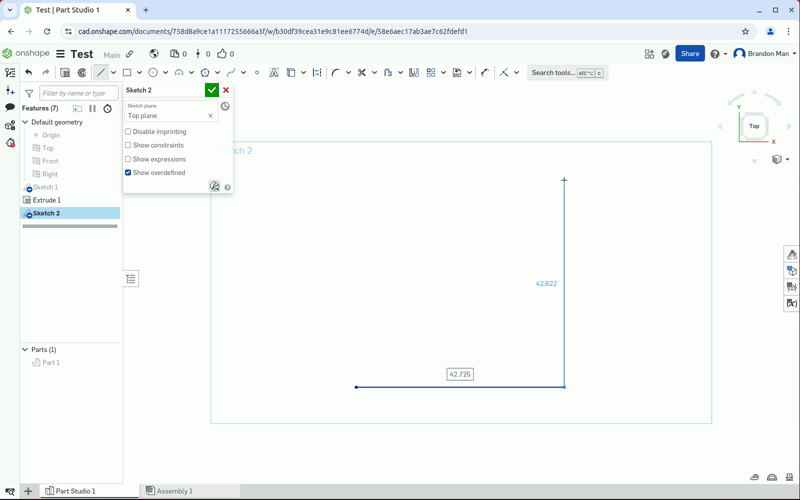
click(564, 179)
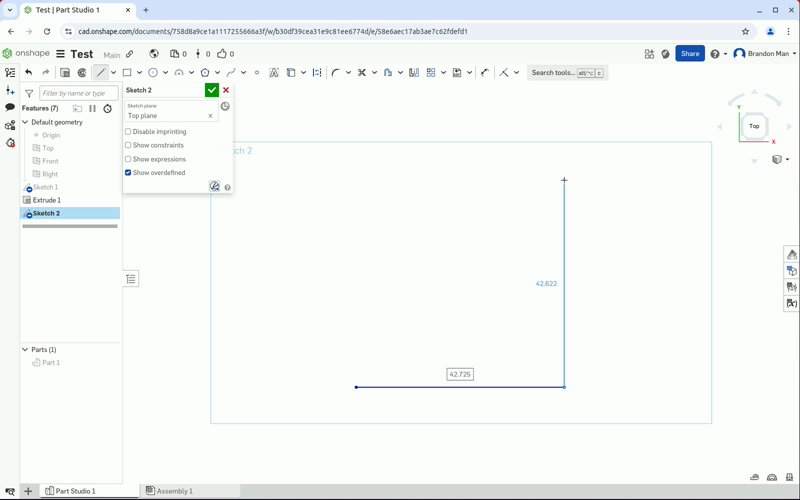
key_up(shift)
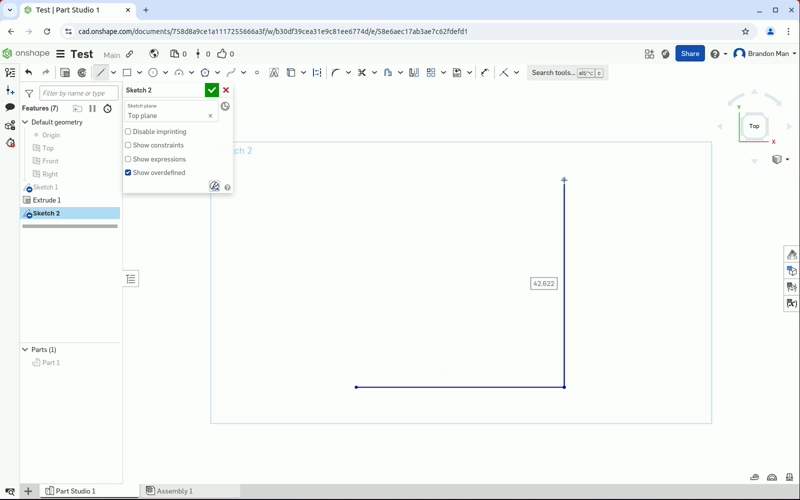
key_down(shift)
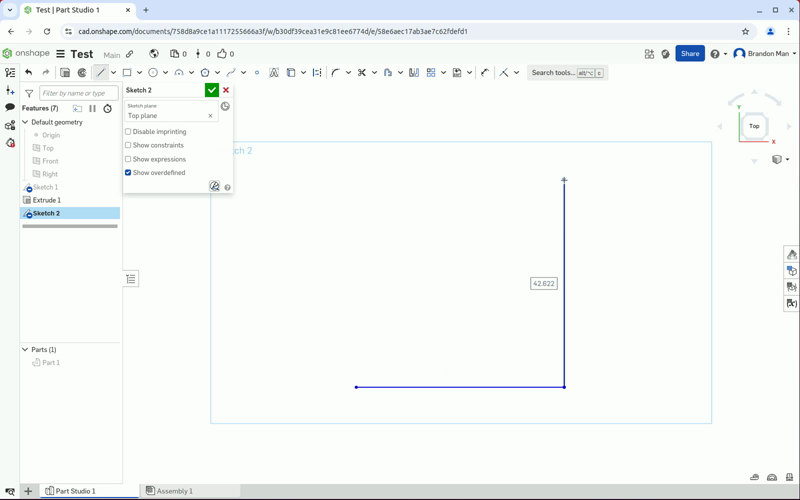
mouse_move(356, 179)
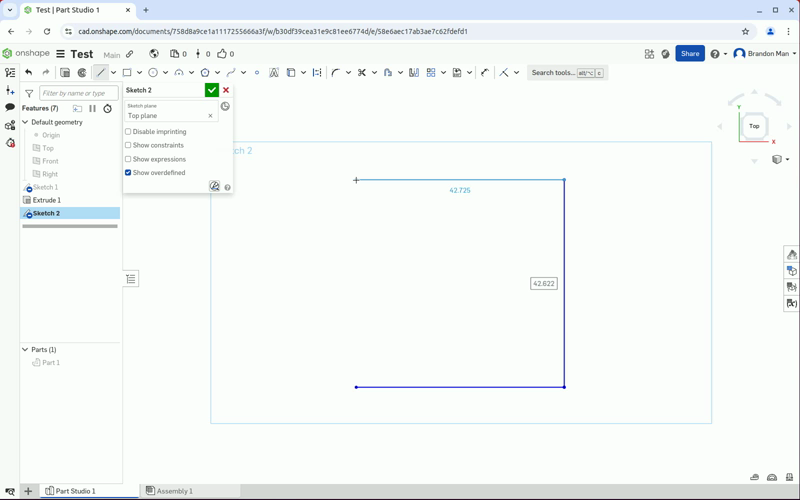
click(356, 179)
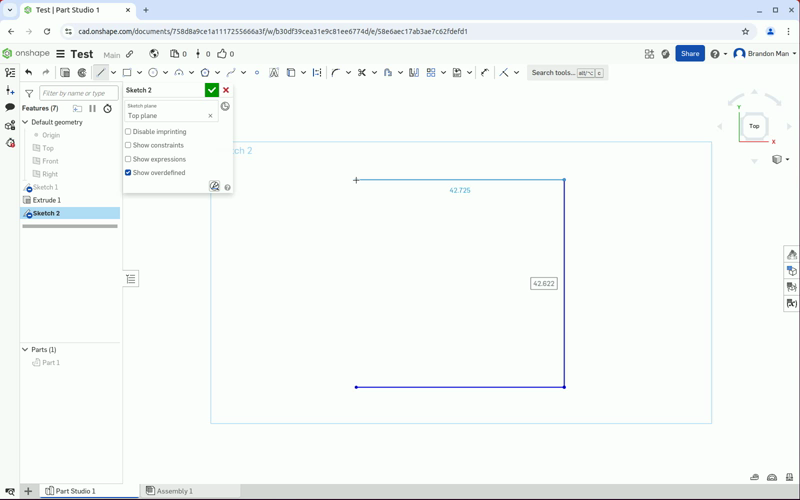
key_up(shift)
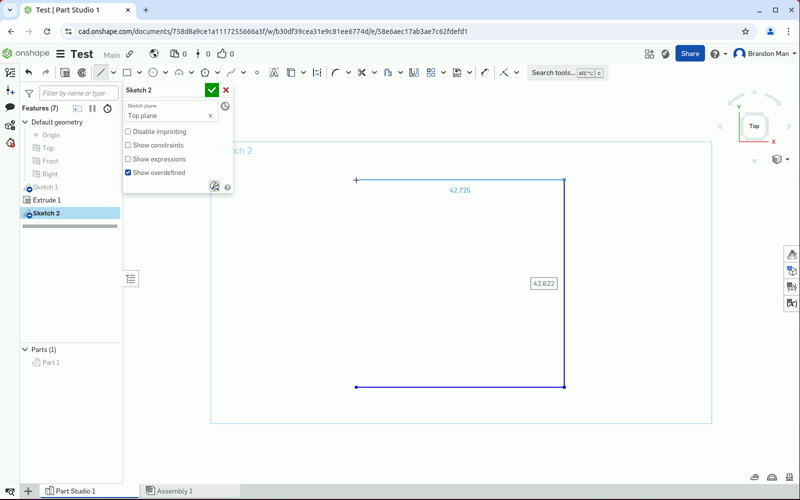
key_down(shift)
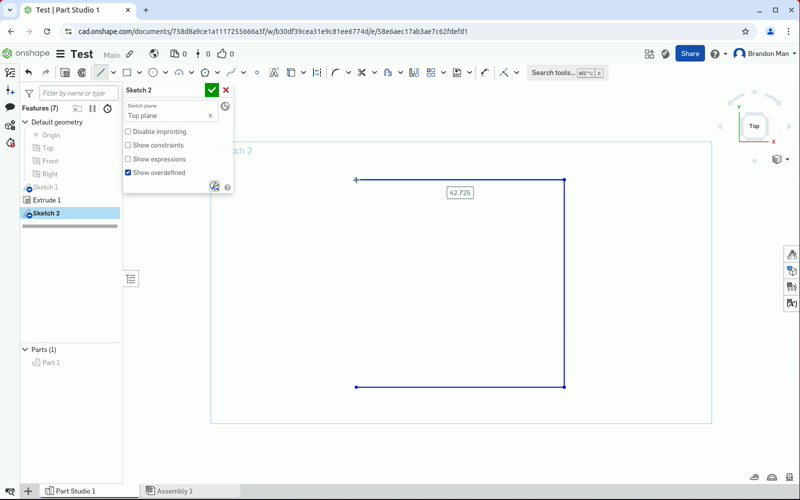
mouse_move(356, 387)
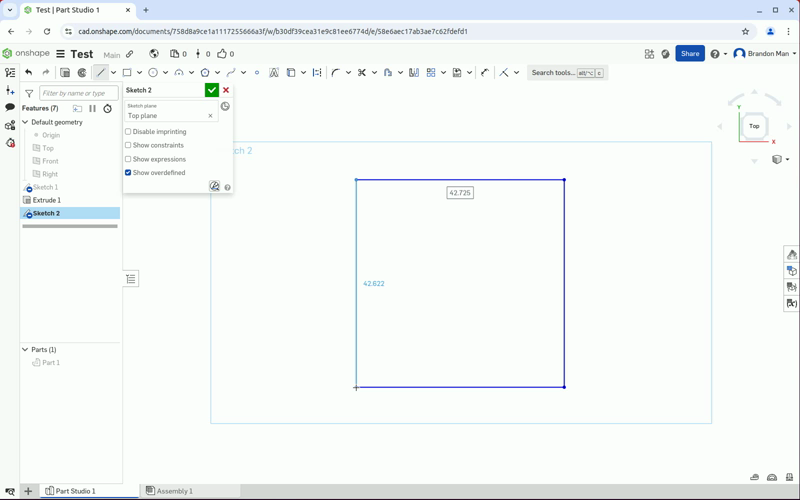
key_up(shift)
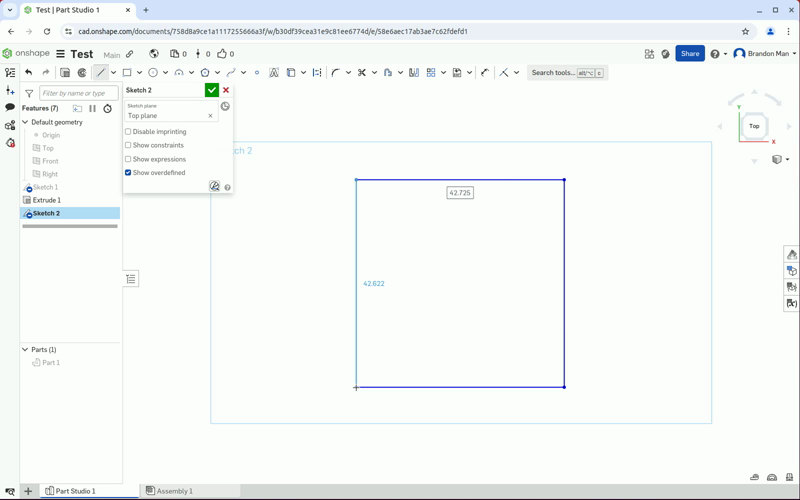
click(356, 387)
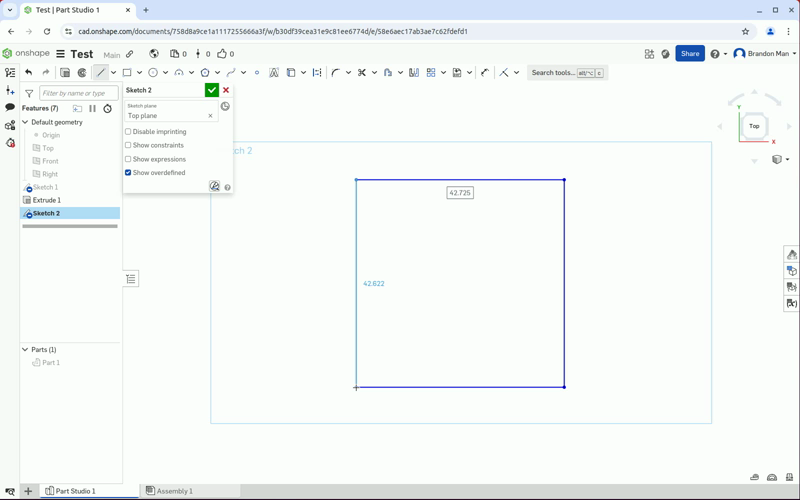
key(esc)
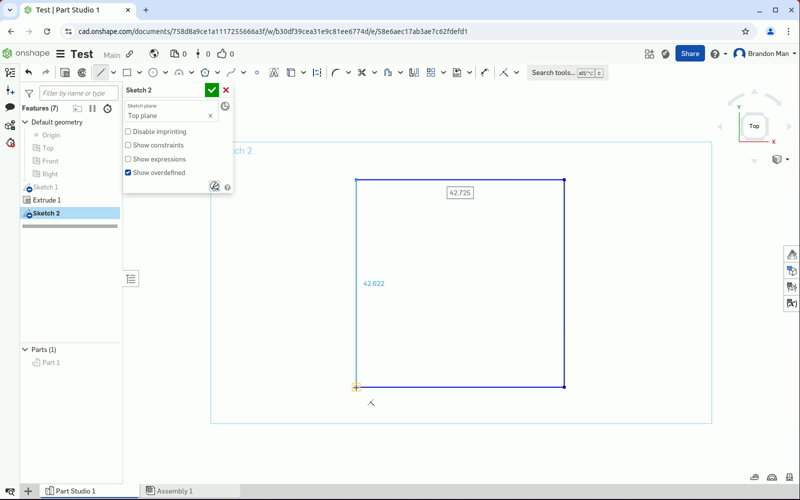
mouse_move(524, 334)
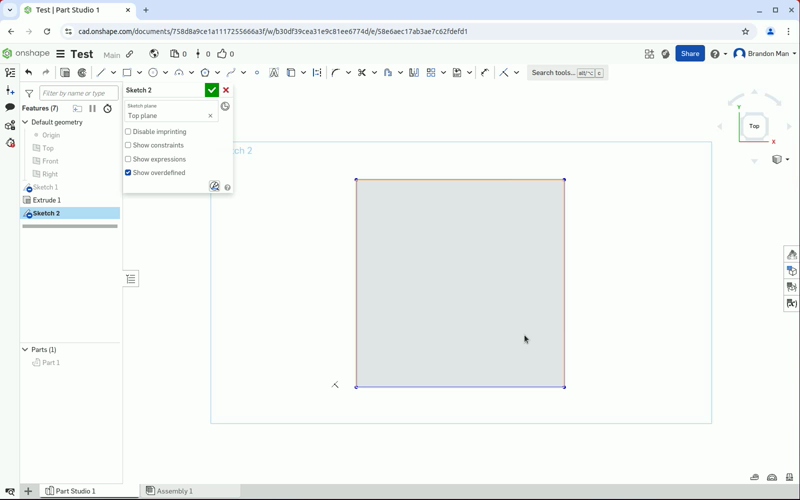
click(524, 334)
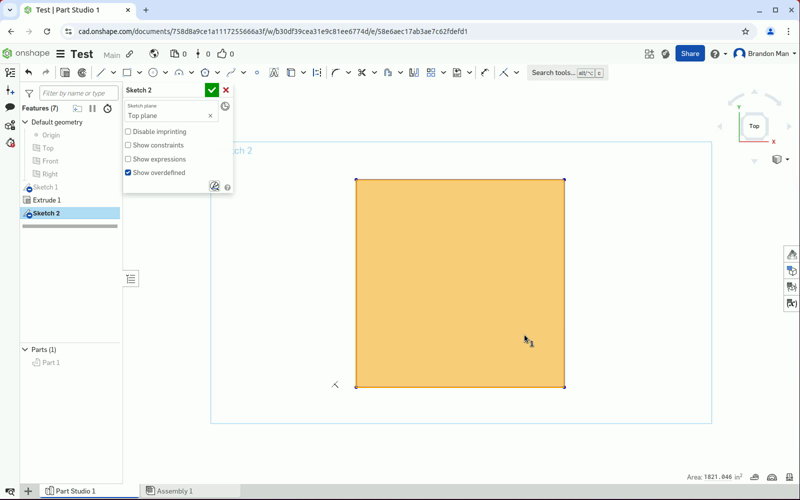
mouse_move(73, 352)
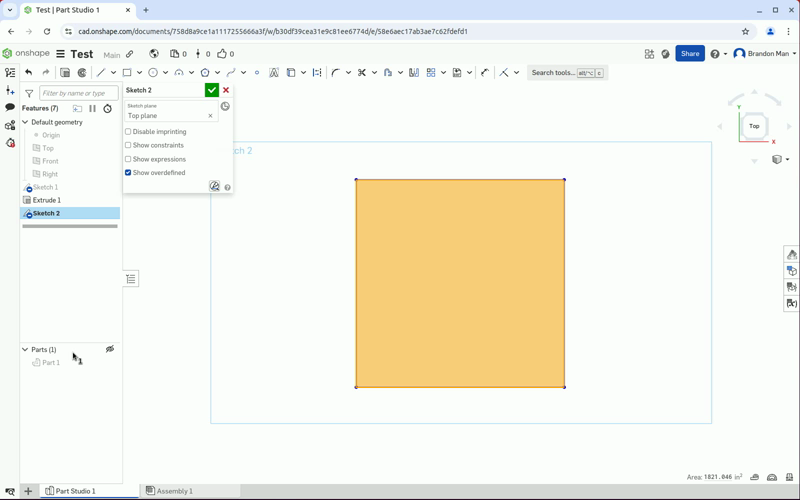
key(shift+y)
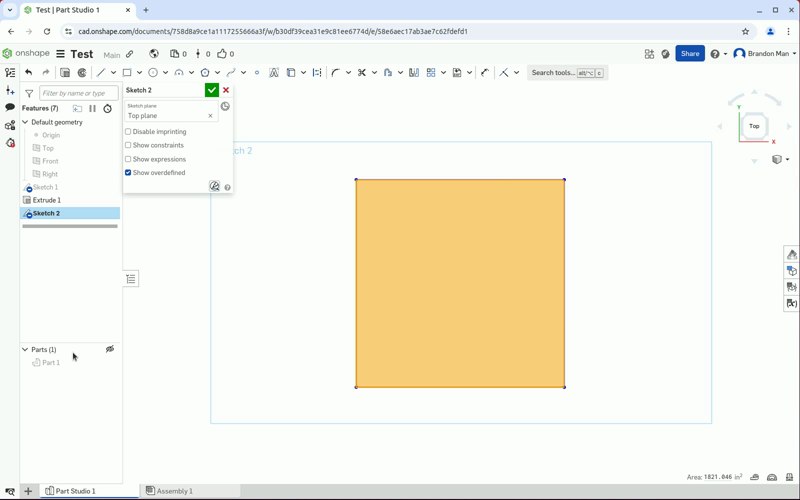
key(shift+e)
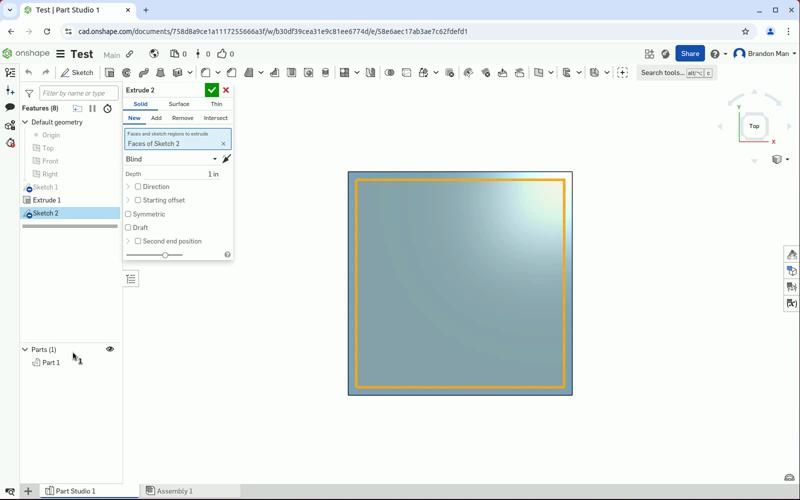
mouse_move(143, 106)
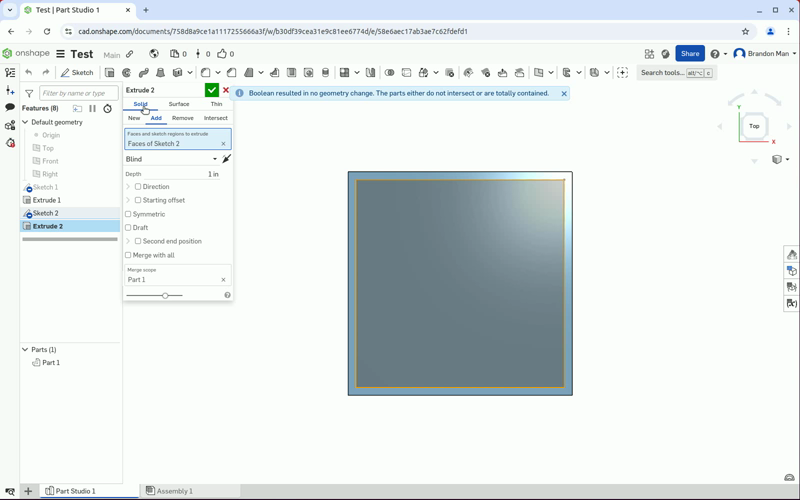
click(143, 106)
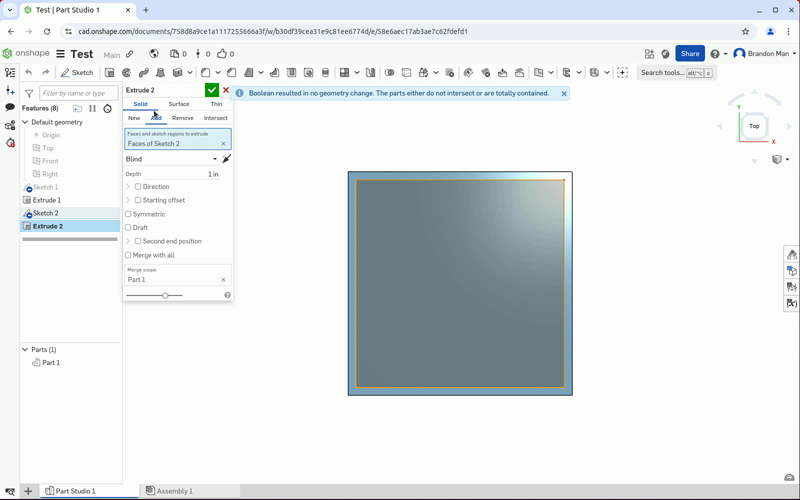
mouse_move(186, 120)
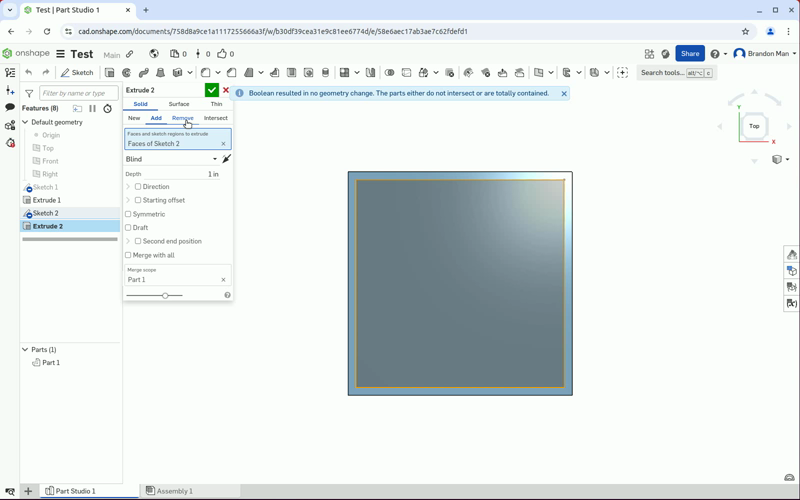
click(186, 120)
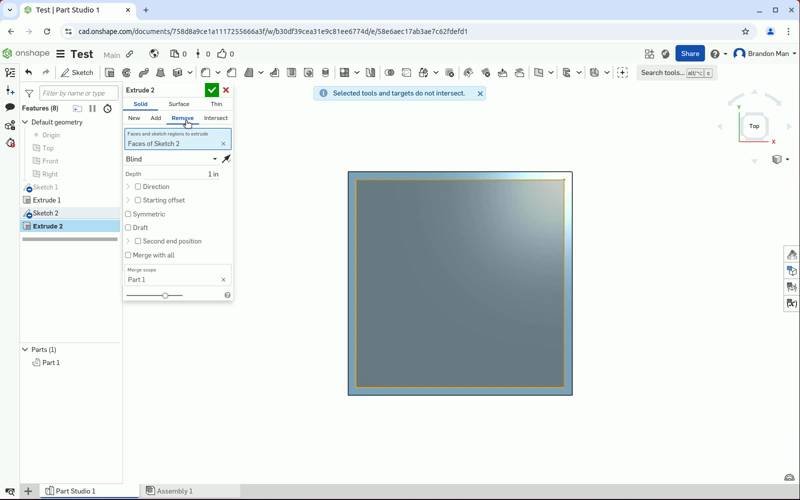
key(tab, 4)
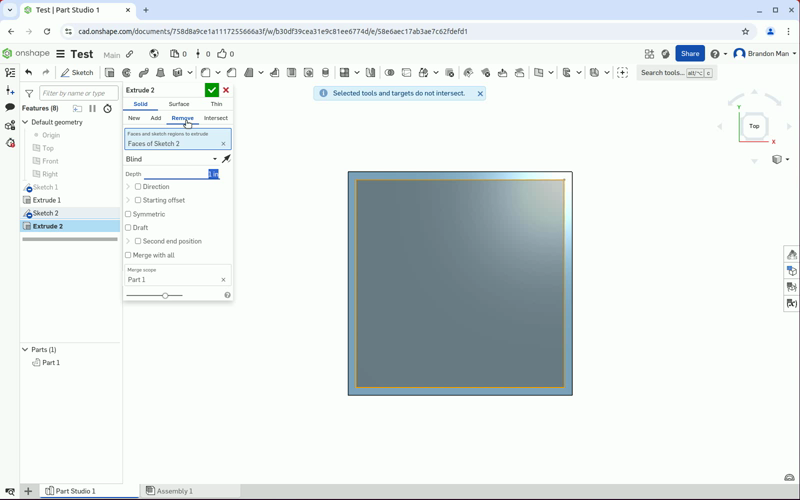
text(-14.924)
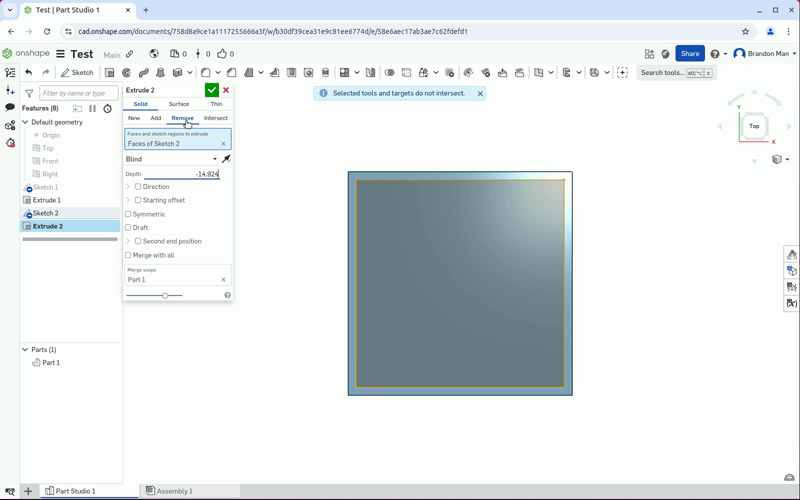
key(tab, 6)
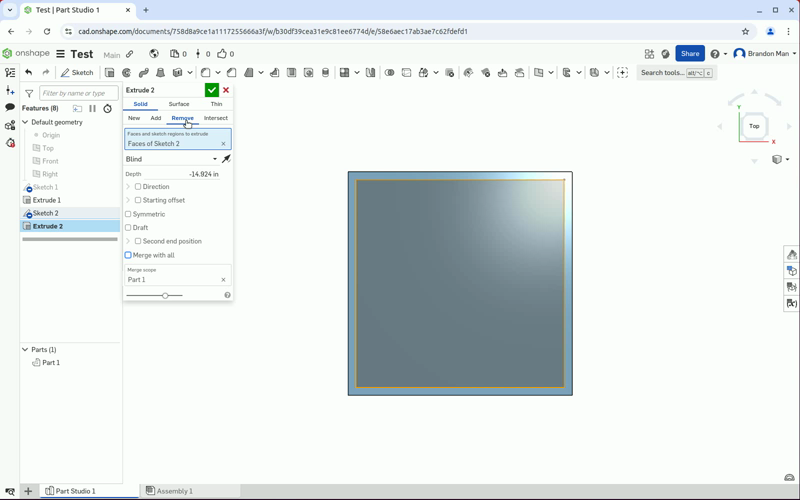
key(space)
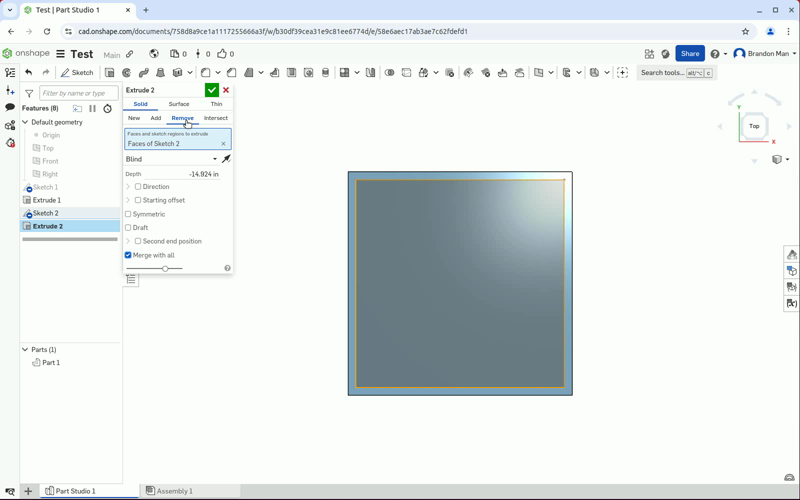
key(enter)
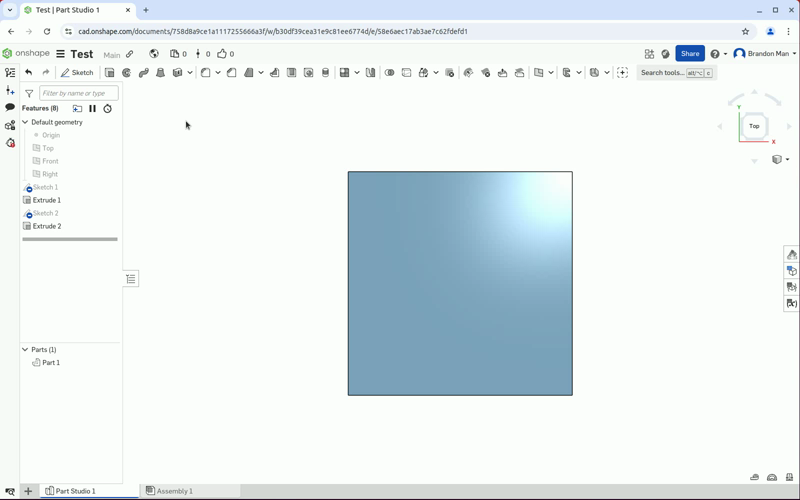
key(shift+h)
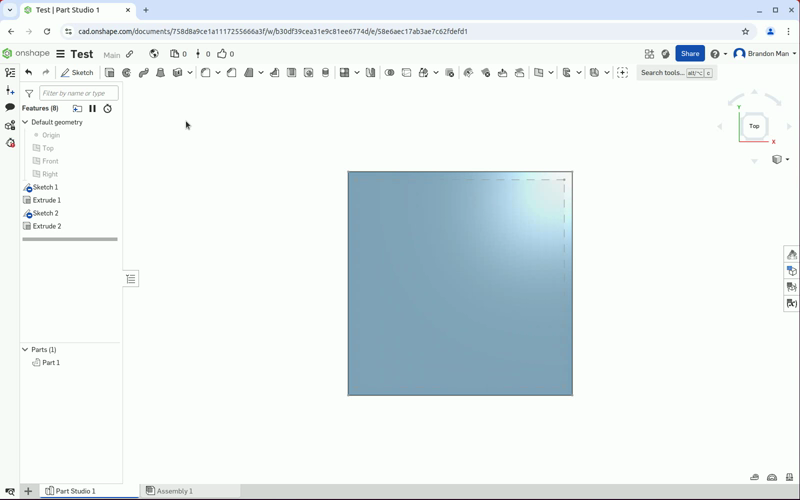
key(shift+h)
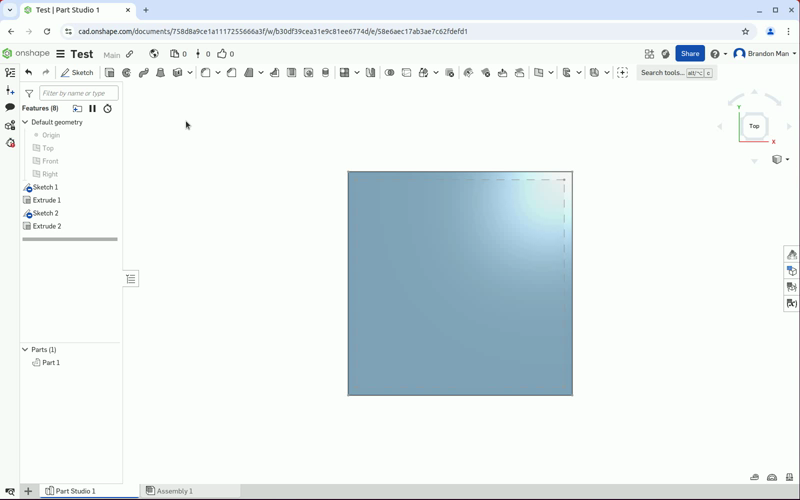
key(shift+7)
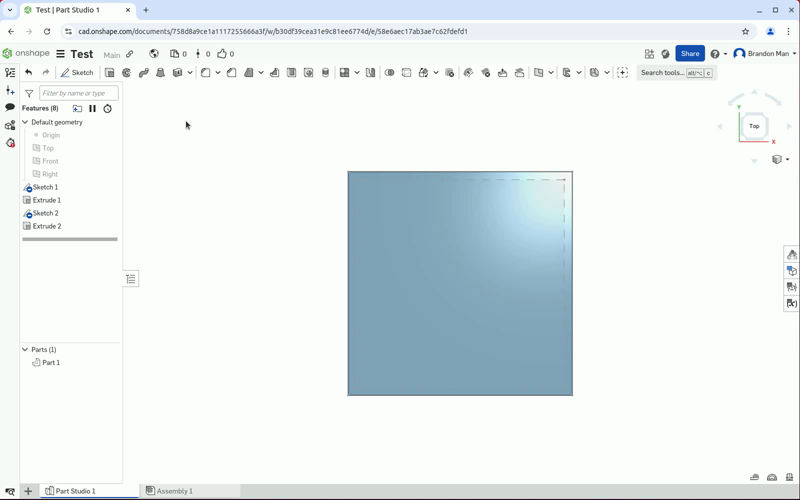
key(up, 3)
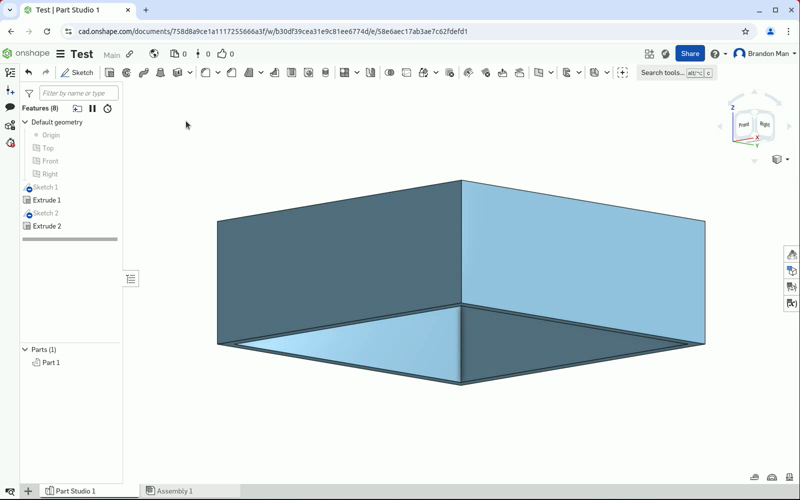
key(left, 3)
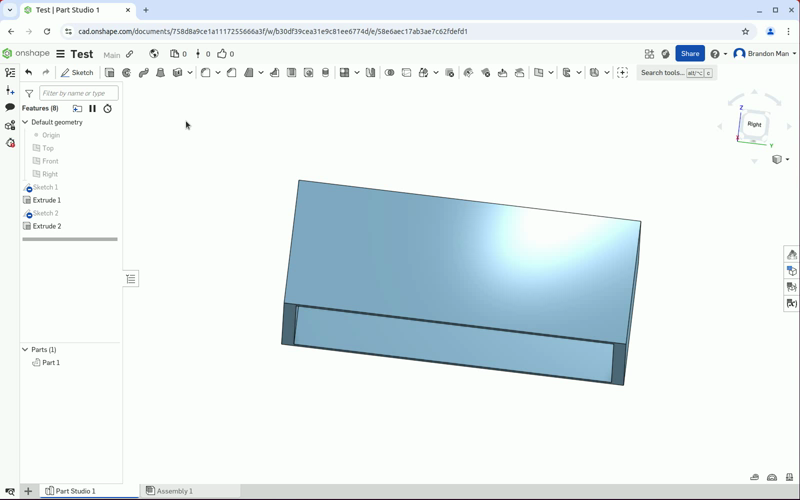
key(right, 3)
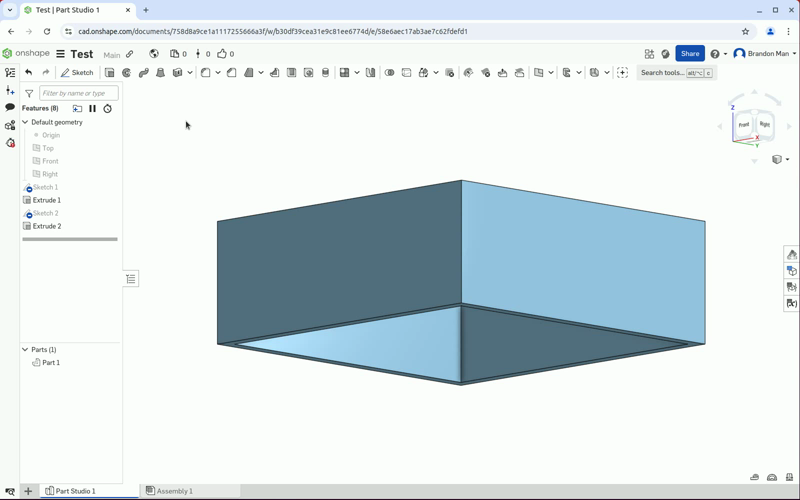
key(down, 3)
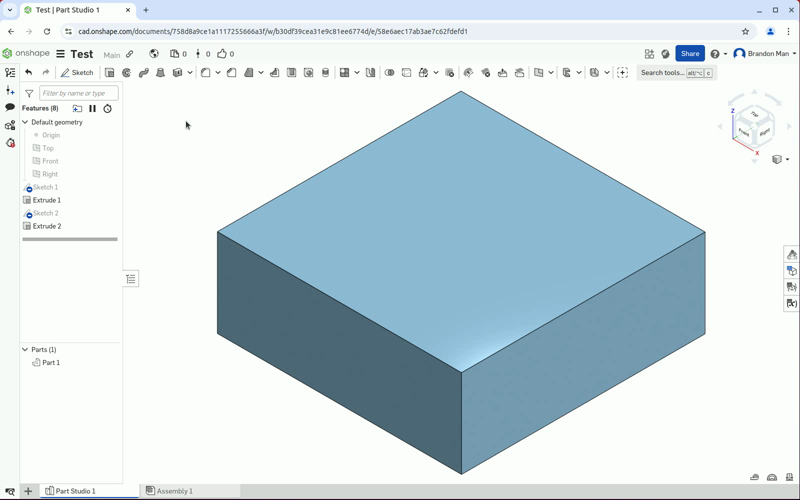
mouse_move(73, 189)
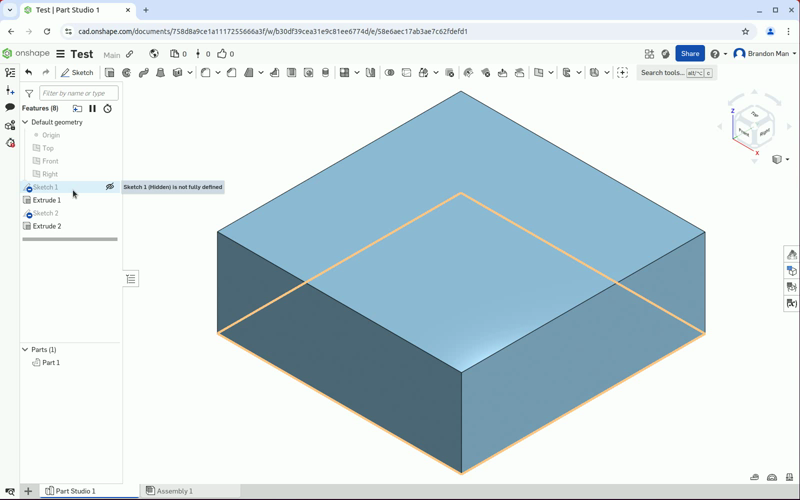
click(73, 189)